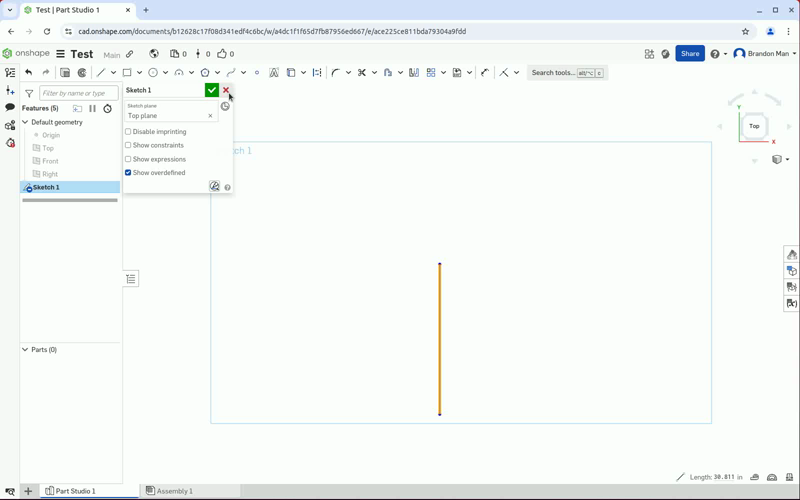
key(shift+h)
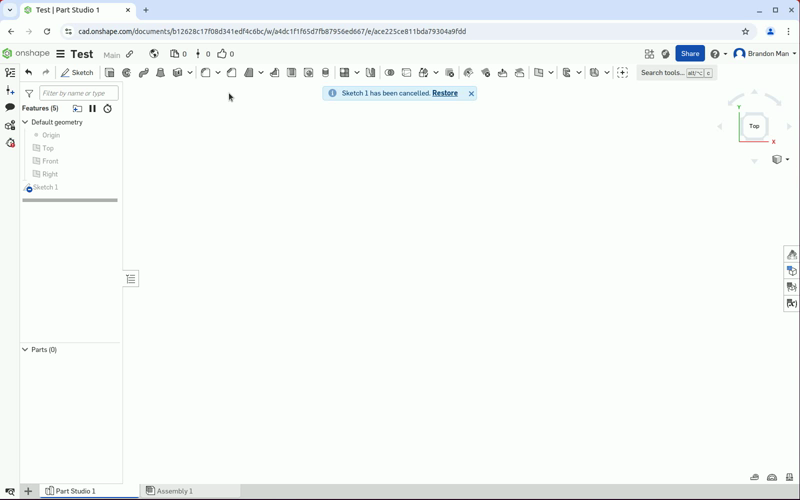
mouse_move(73, 352)
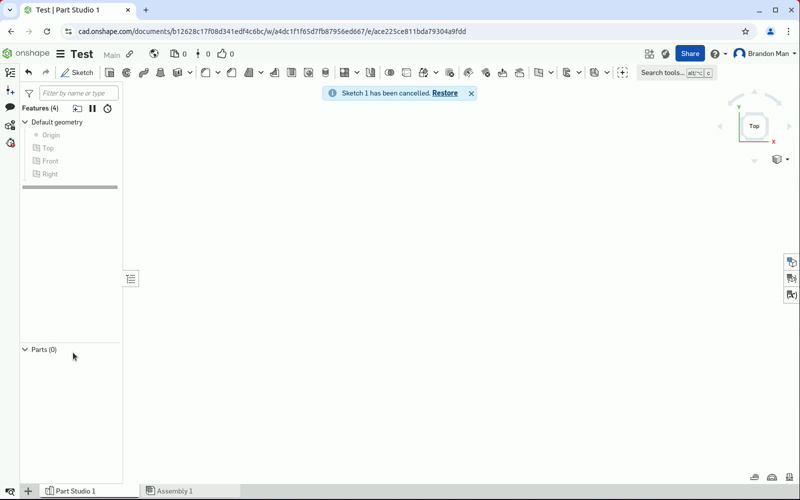
key(y)
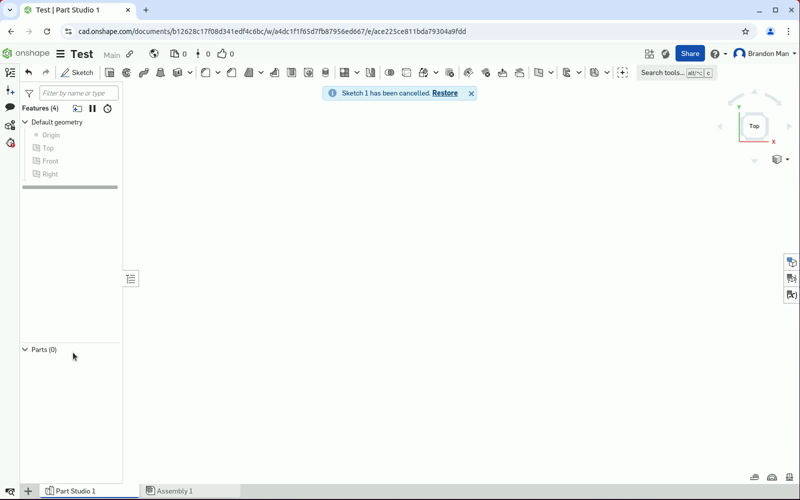
key(shift+p)
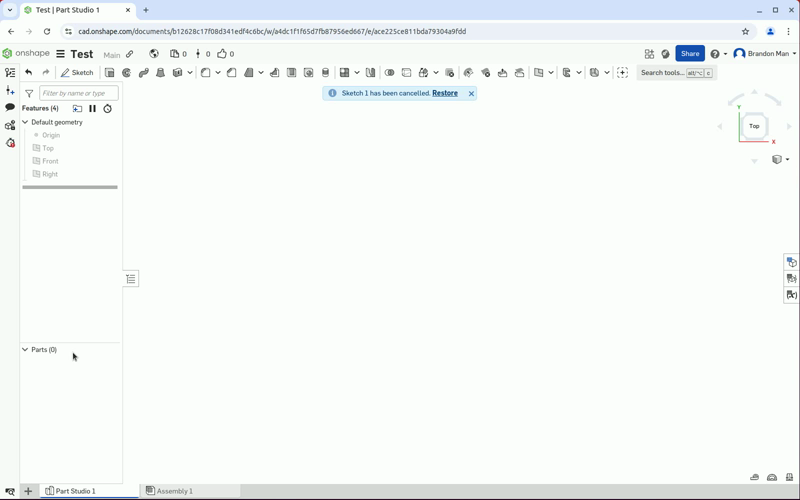
key(space)
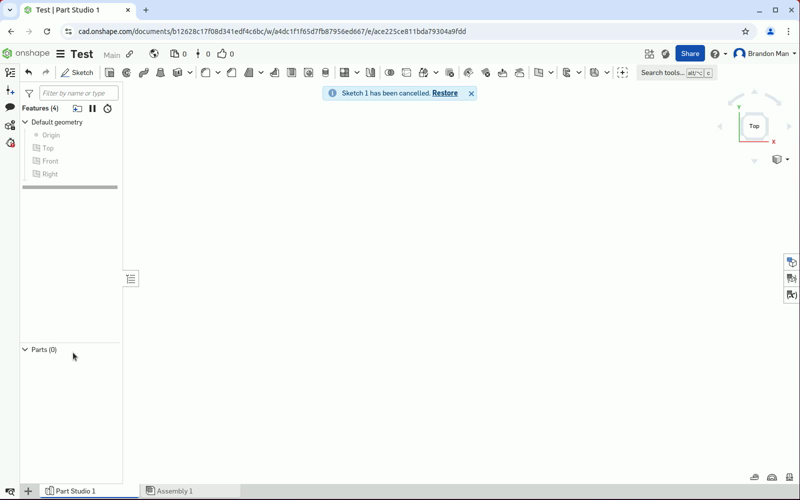
key_down(shift)
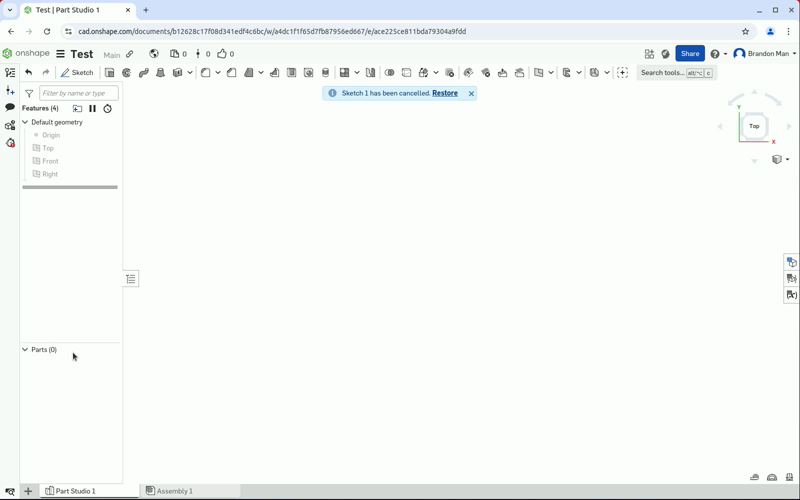
key(up)
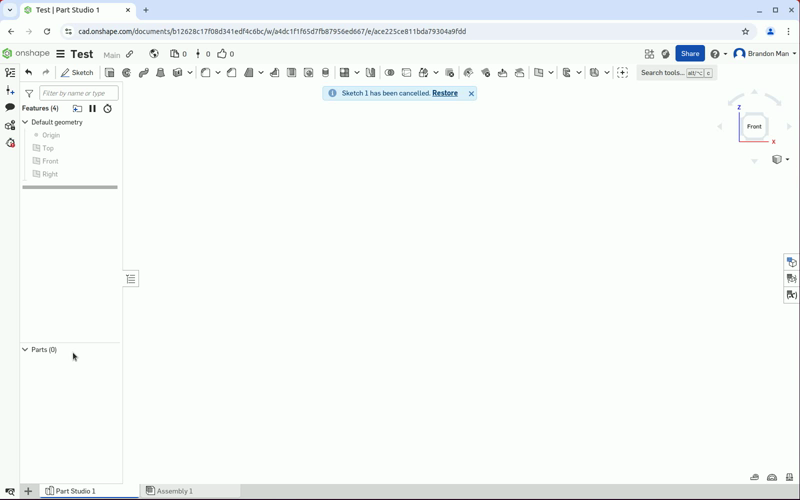
key_up(shift)
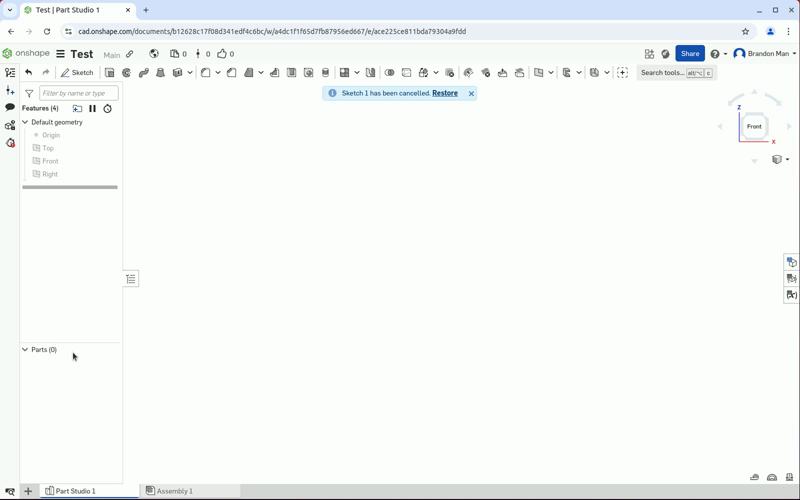
mouse_move(73, 352)
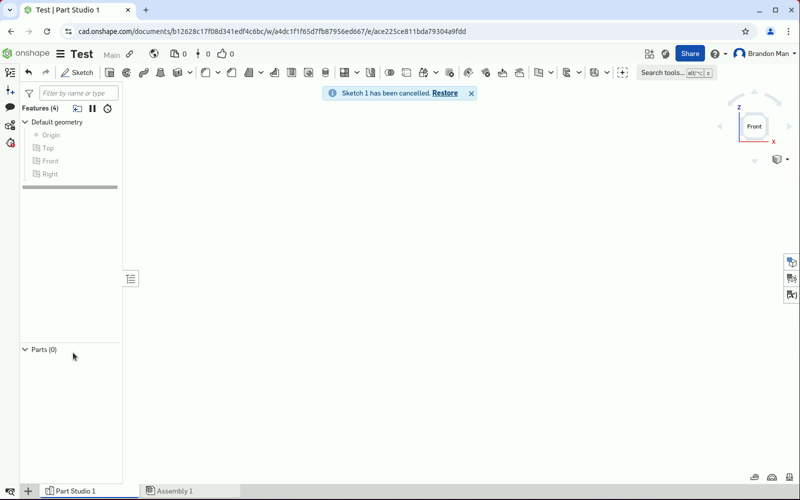
key(shift+y)
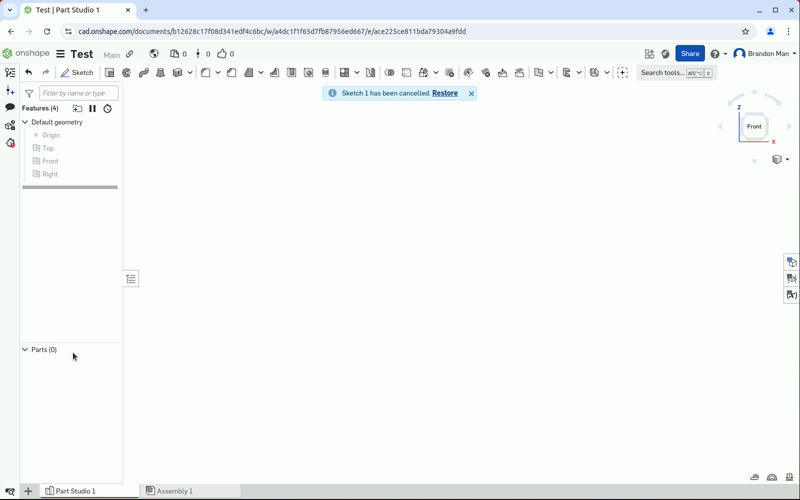
key(shift+s)
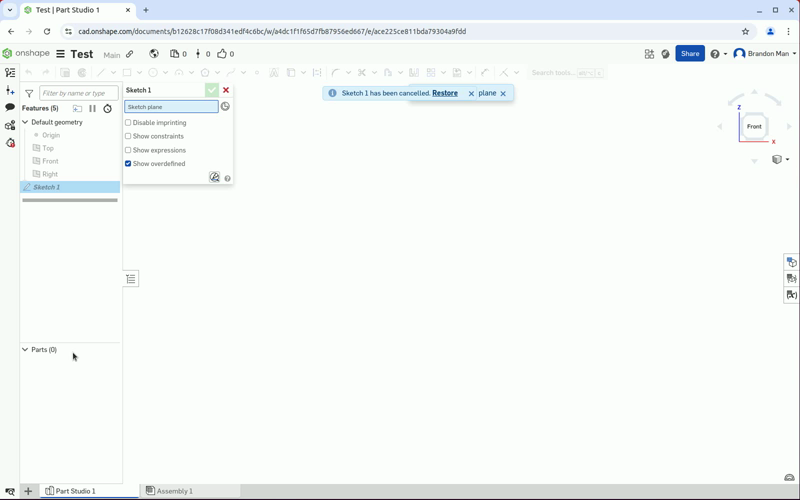
mouse_move(73, 163)
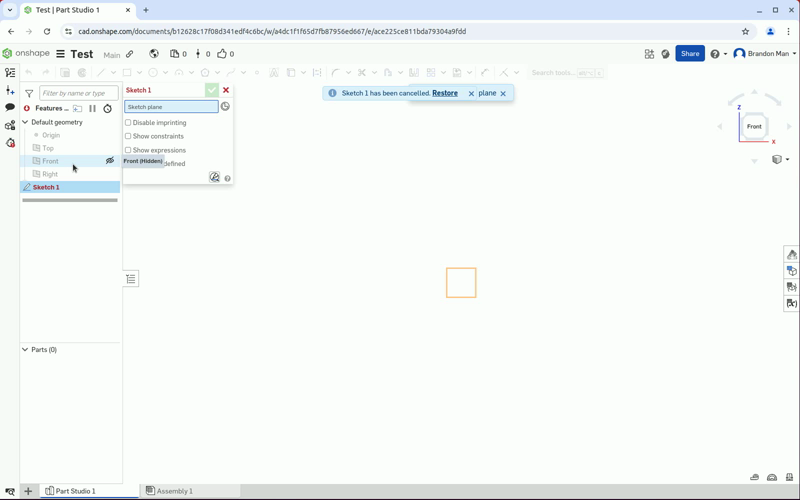
click(73, 163)
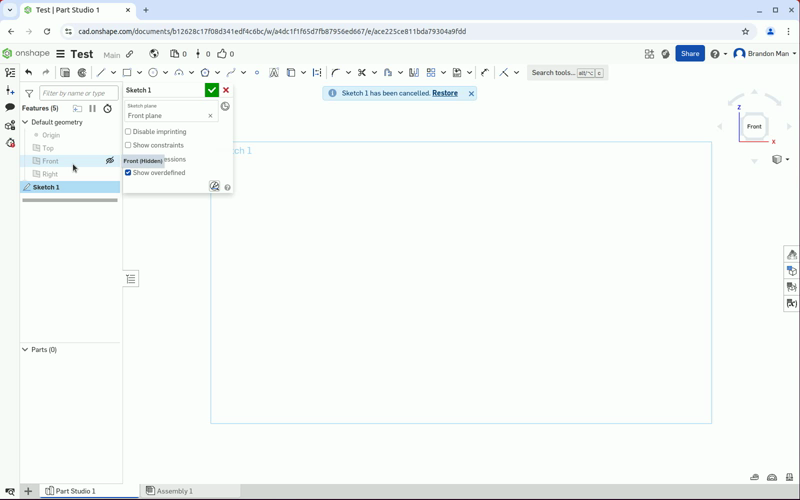
mouse_move(73, 352)
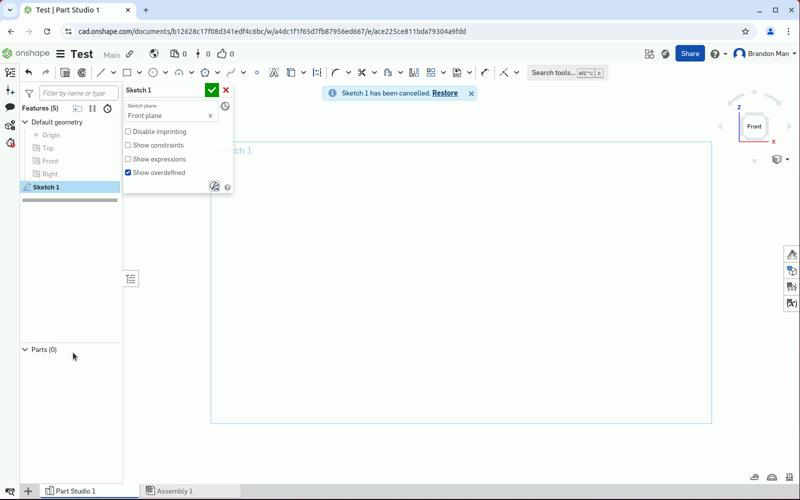
key(y)
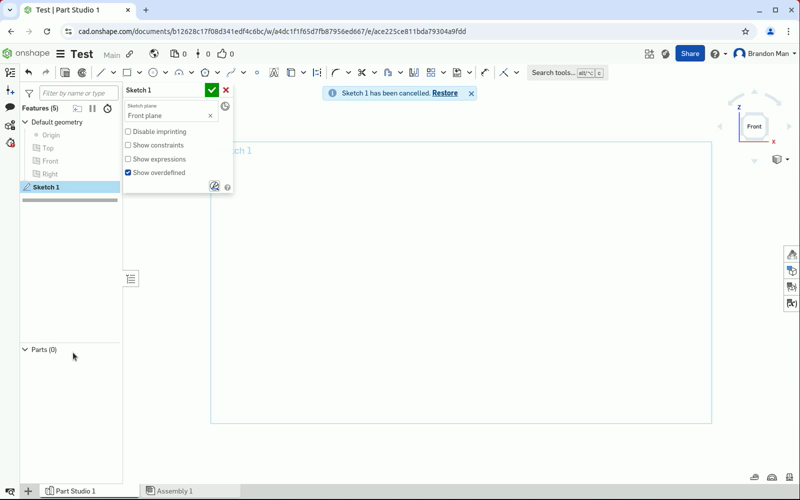
key(l)
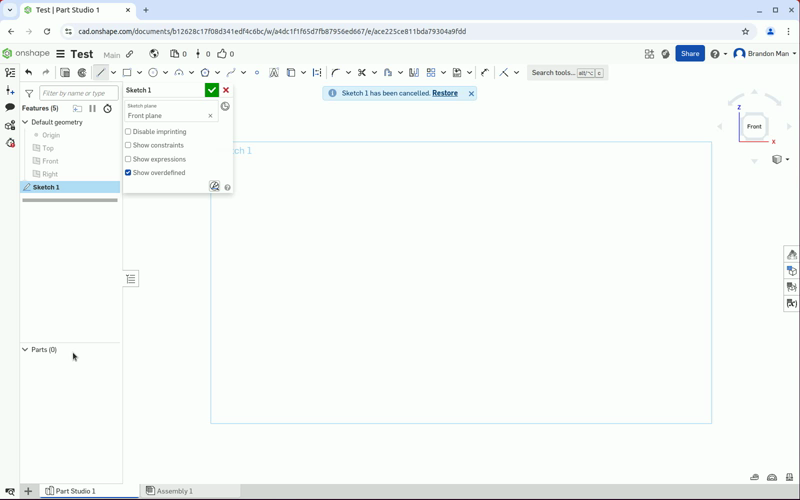
key_down(shift)
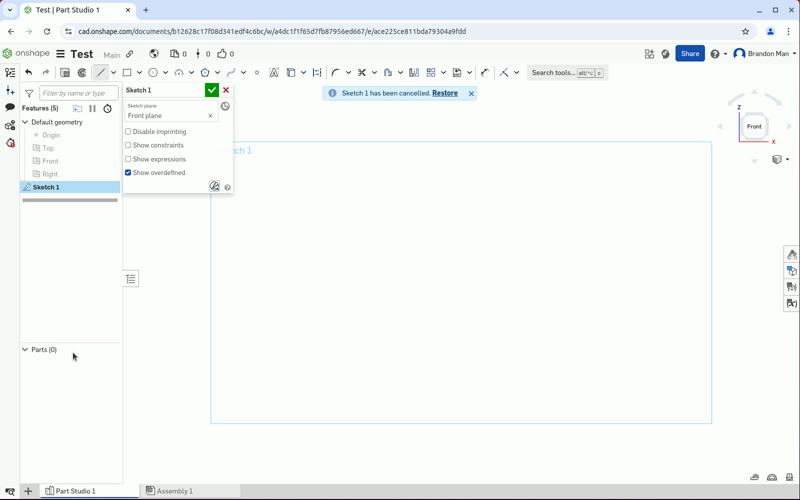
mouse_move(348, 271)
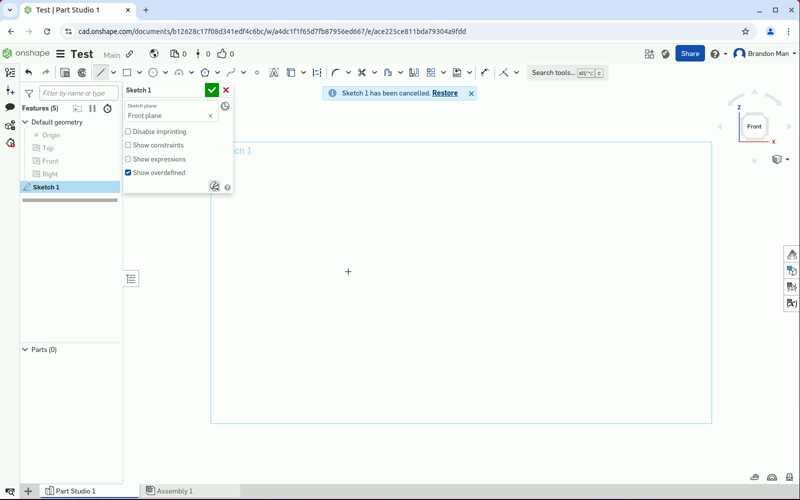
click(348, 271)
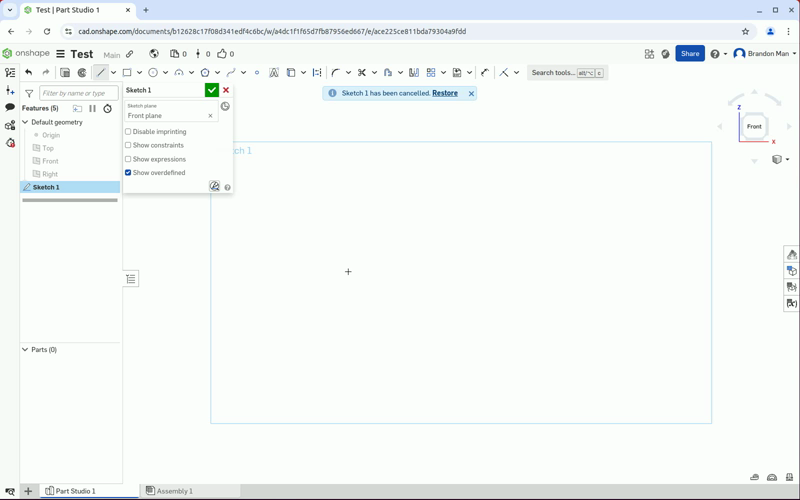
key_up(shift)
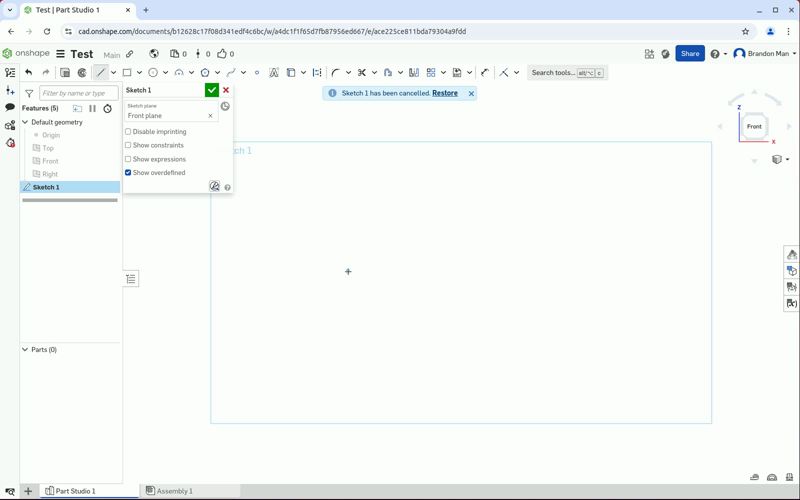
key_down(shift)
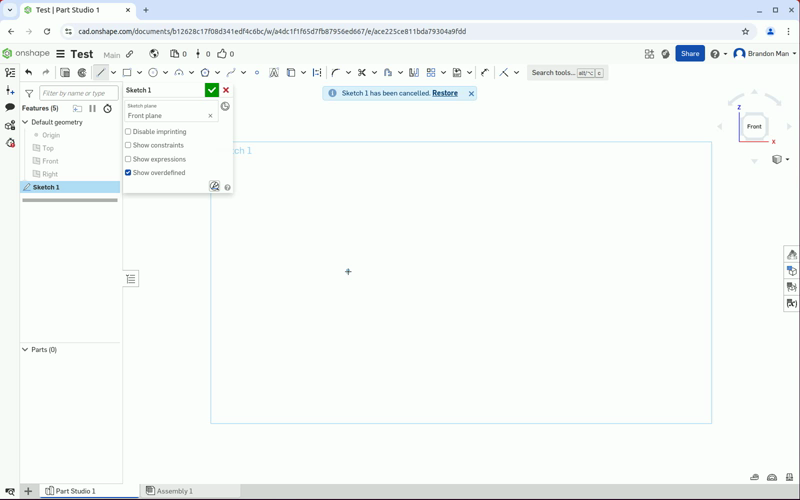
mouse_move(378, 271)
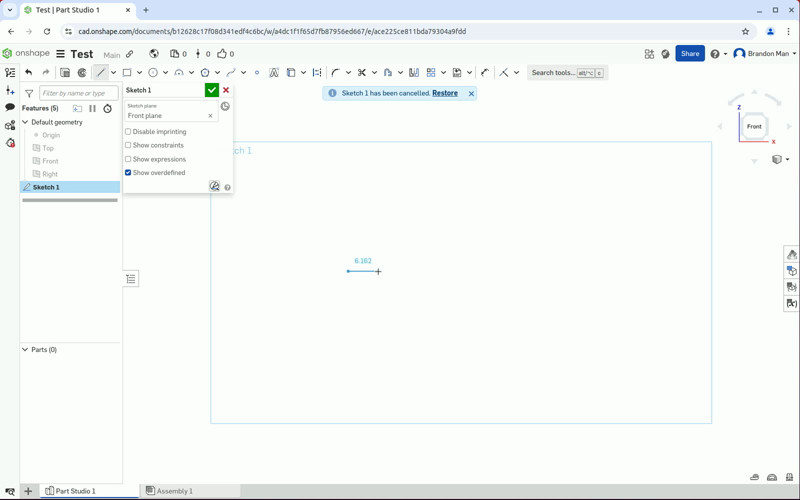
mouse_move(378, 271)
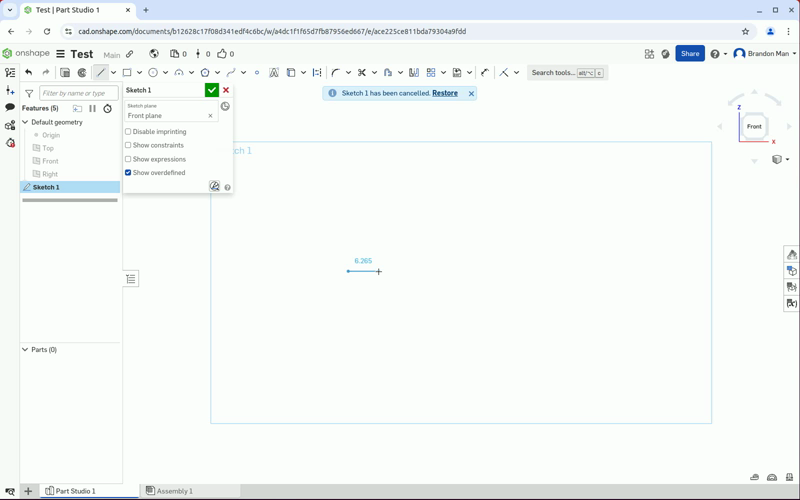
click(378, 271)
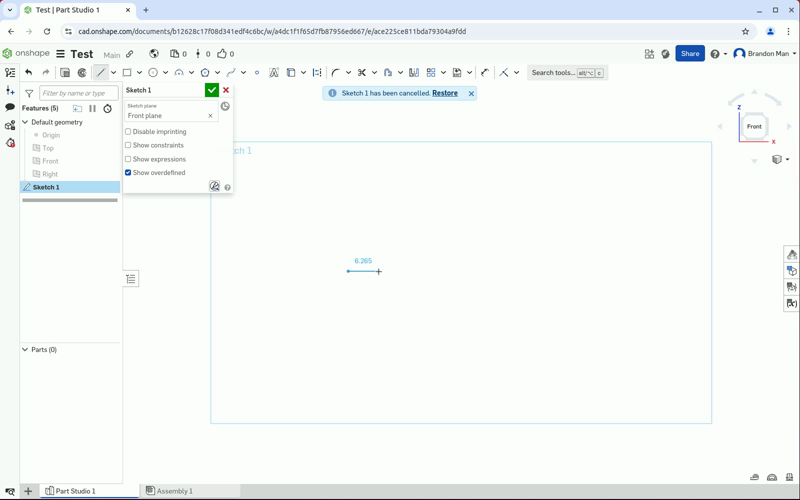
key_up(shift)
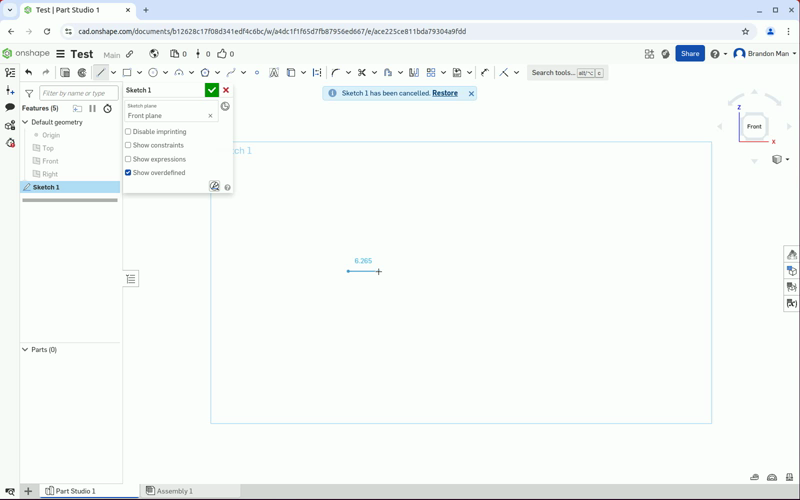
key_down(shift)
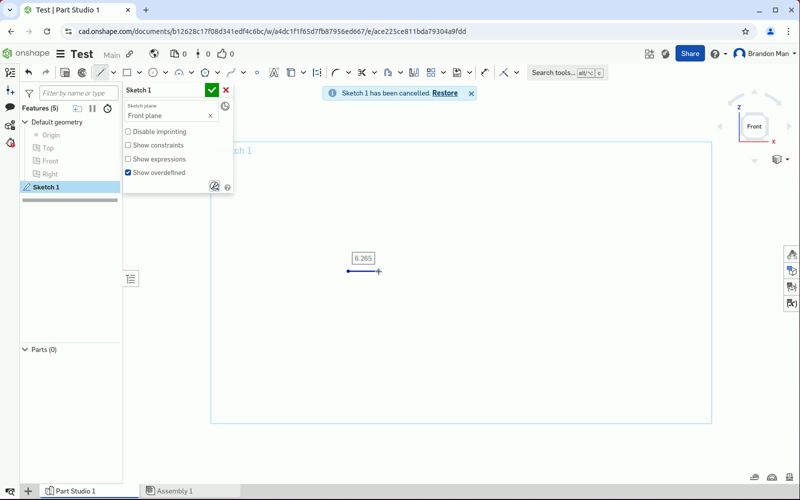
mouse_move(408, 271)
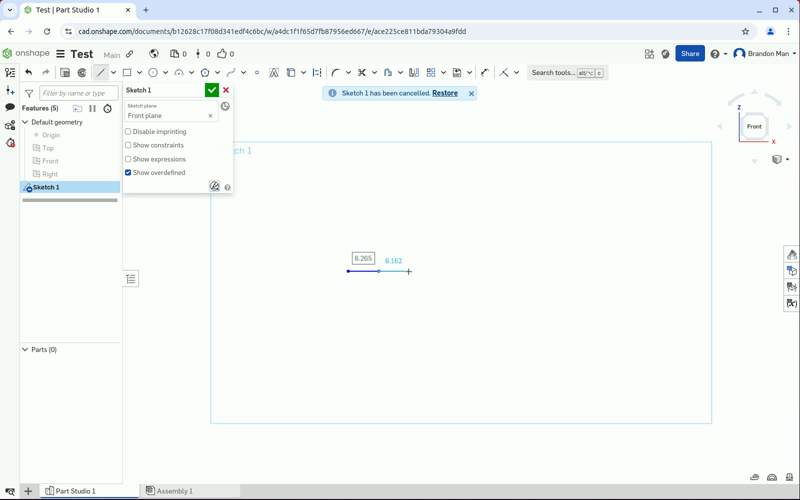
mouse_move(378, 227)
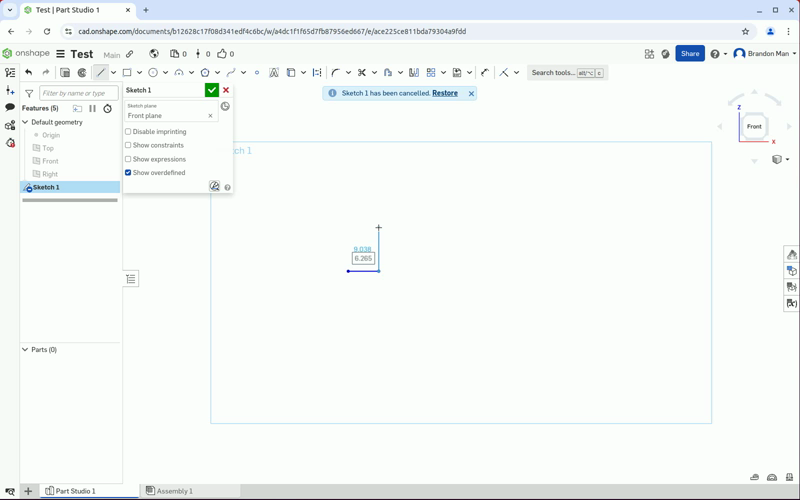
click(378, 227)
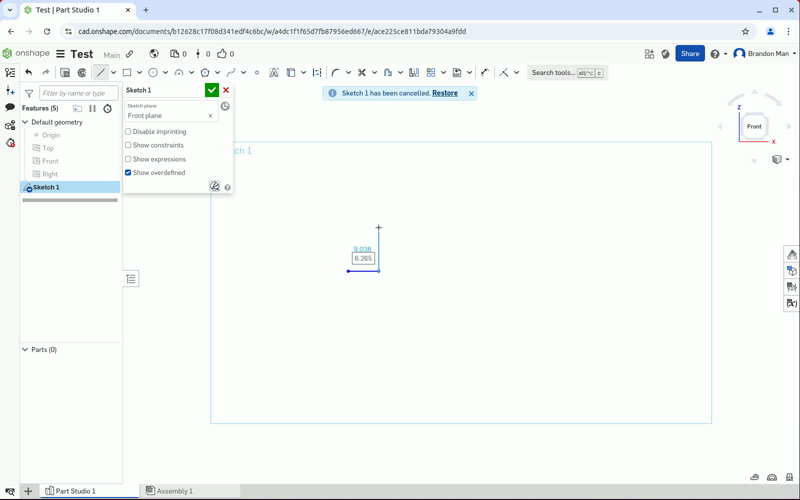
key_up(shift)
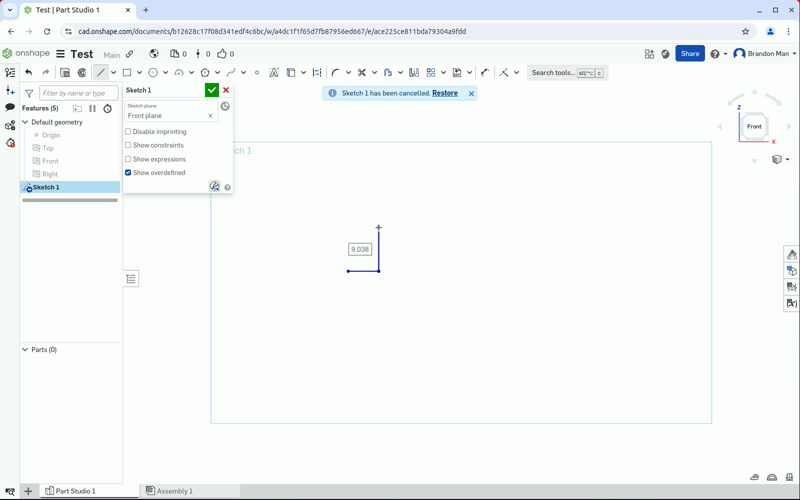
key_down(shift)
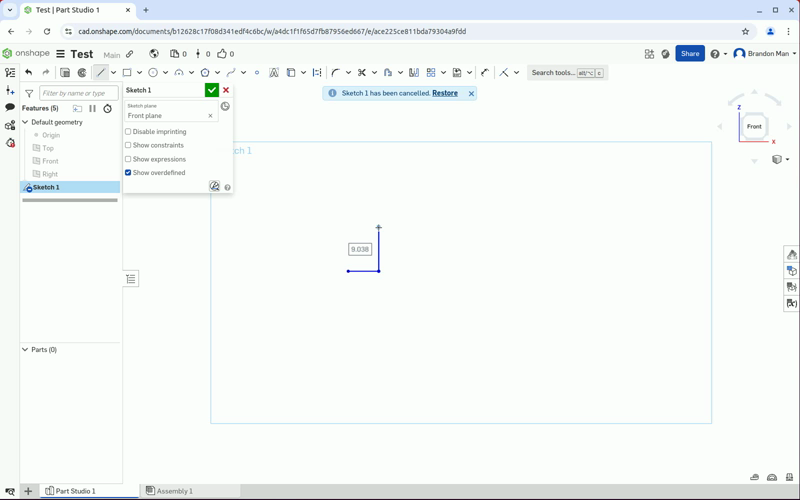
mouse_move(408, 227)
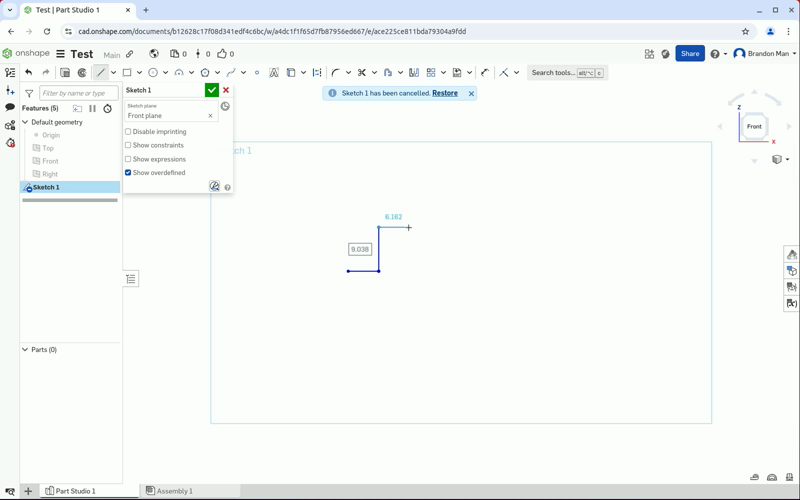
mouse_move(348, 227)
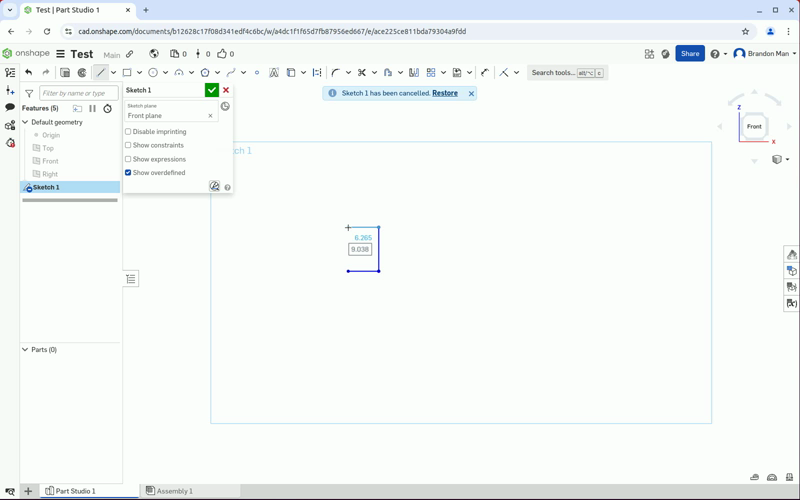
click(348, 227)
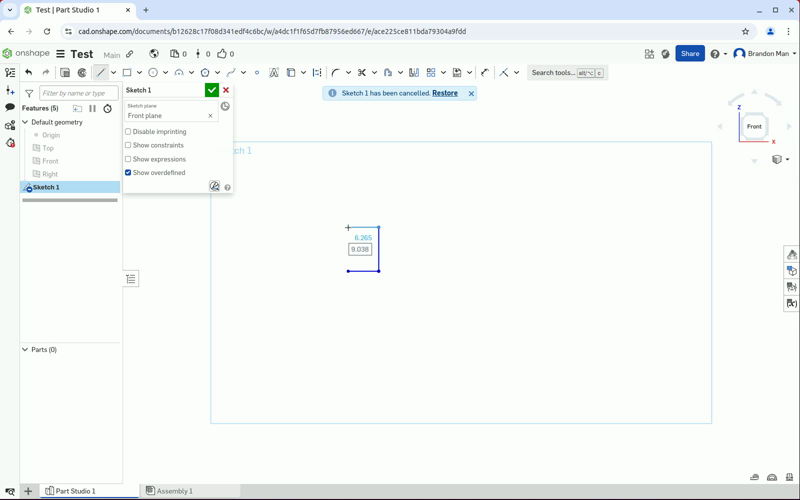
key_up(shift)
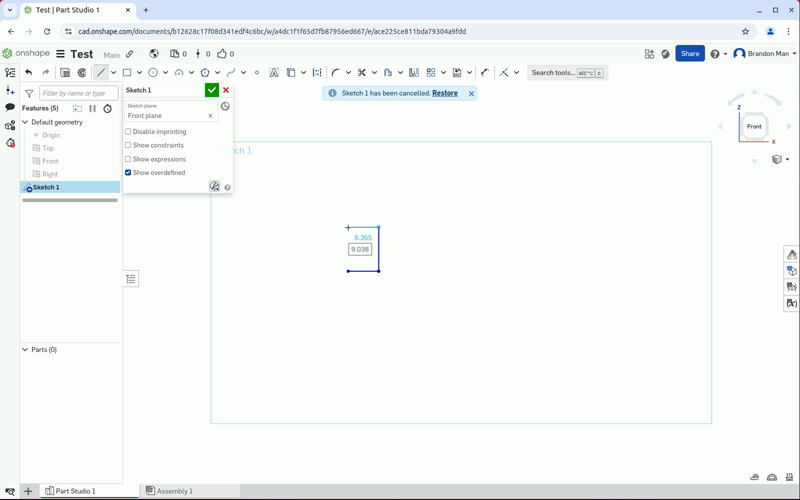
mouse_move(378, 227)
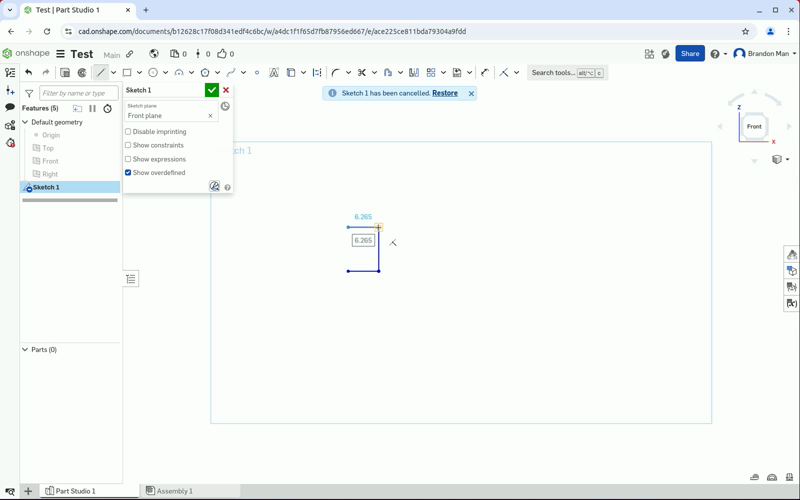
key_down(shift)
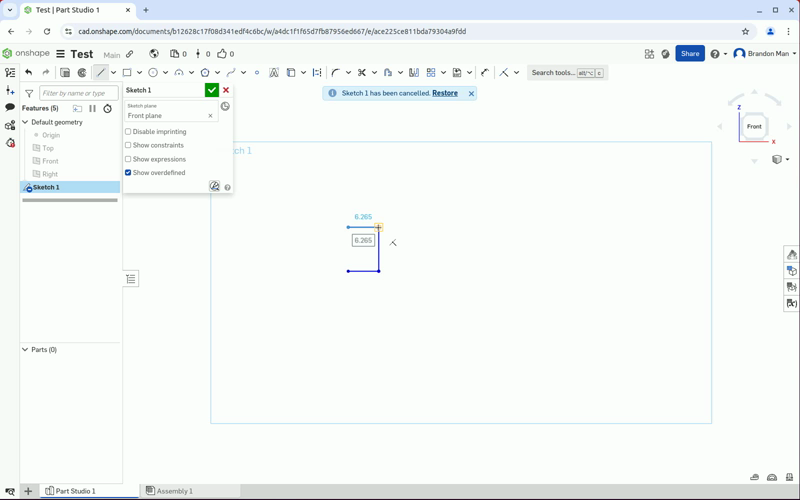
mouse_move(348, 271)
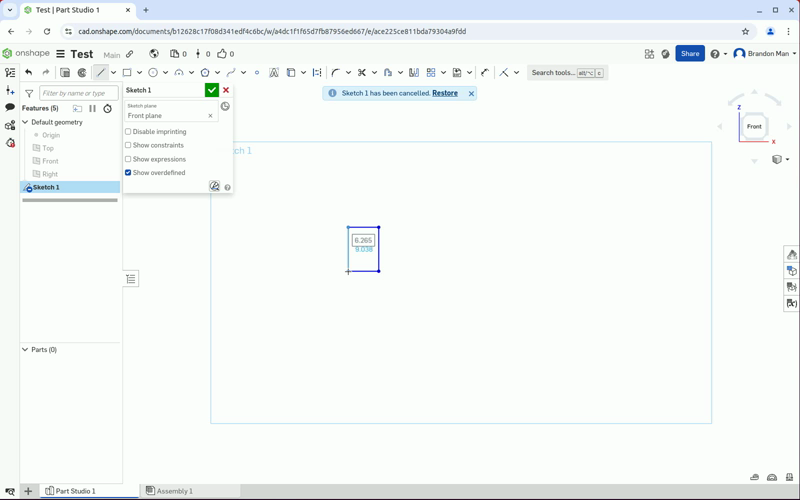
key_up(shift)
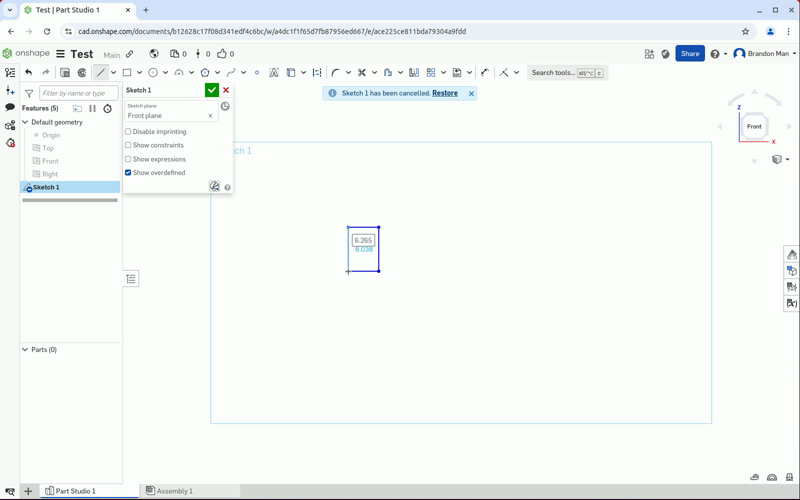
click(348, 271)
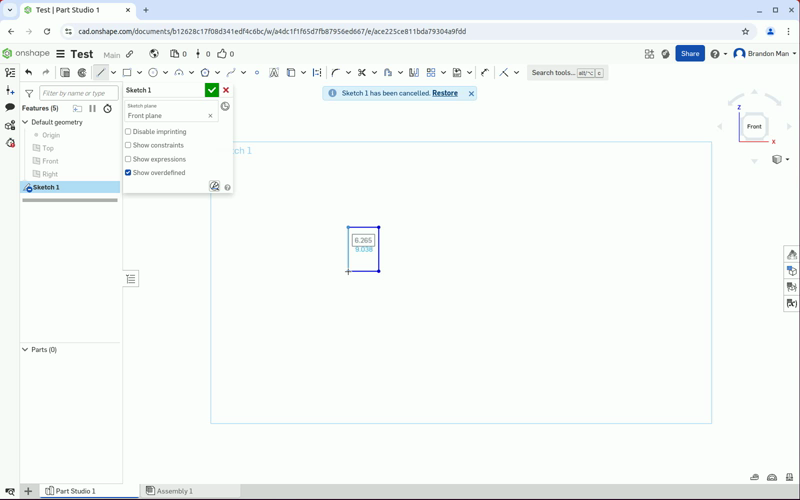
key(esc)
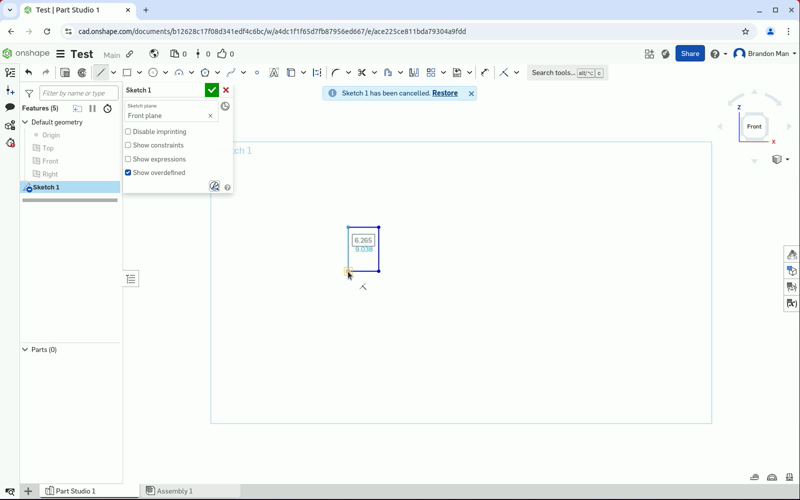
mouse_move(357, 229)
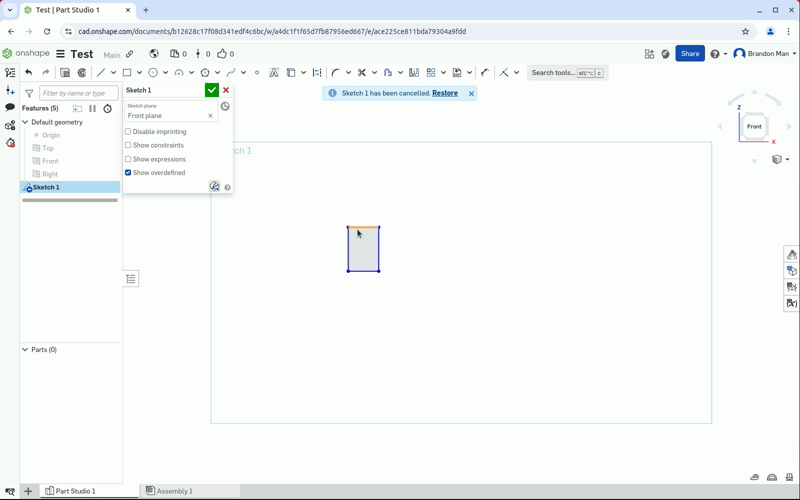
scroll(6)
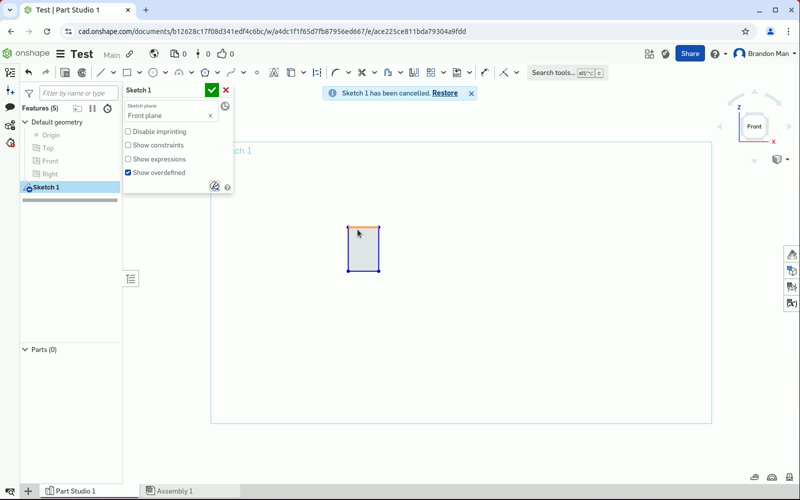
scroll(6)
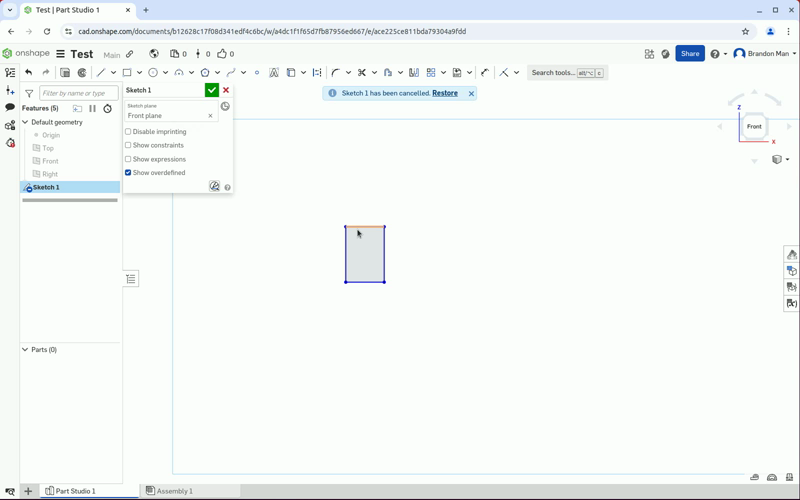
scroll(6)
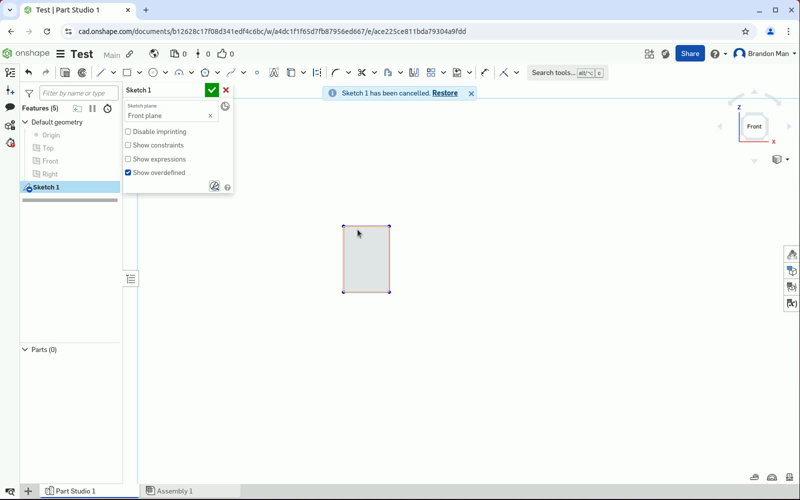
scroll(6)
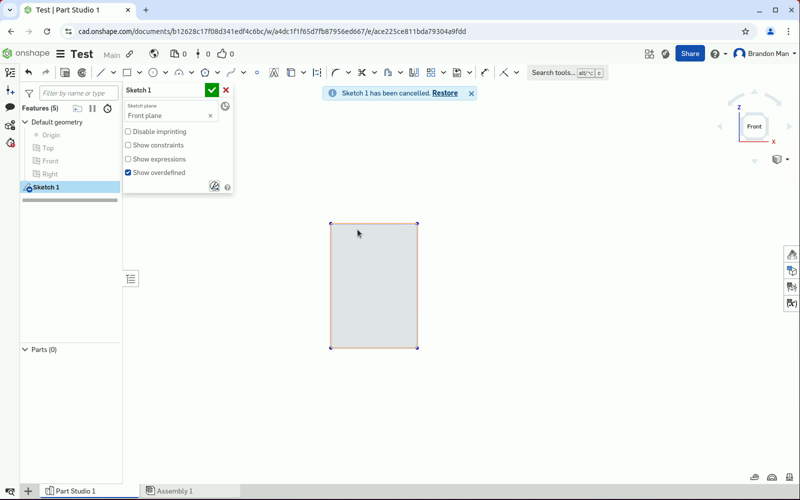
scroll(6)
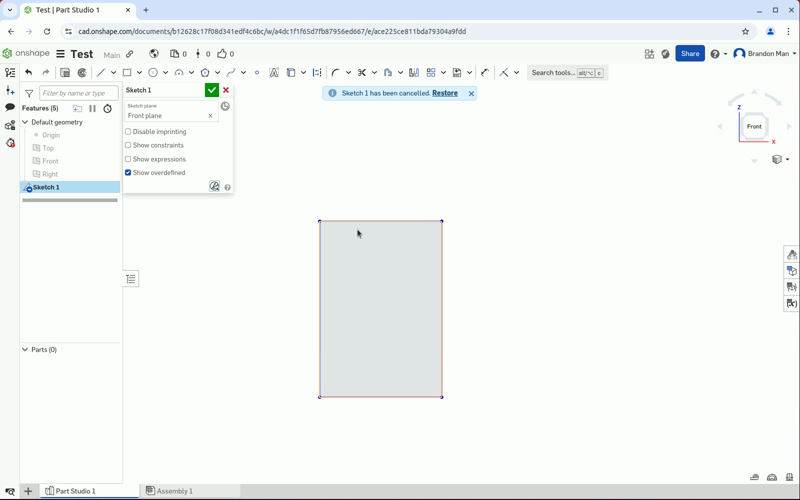
scroll(6)
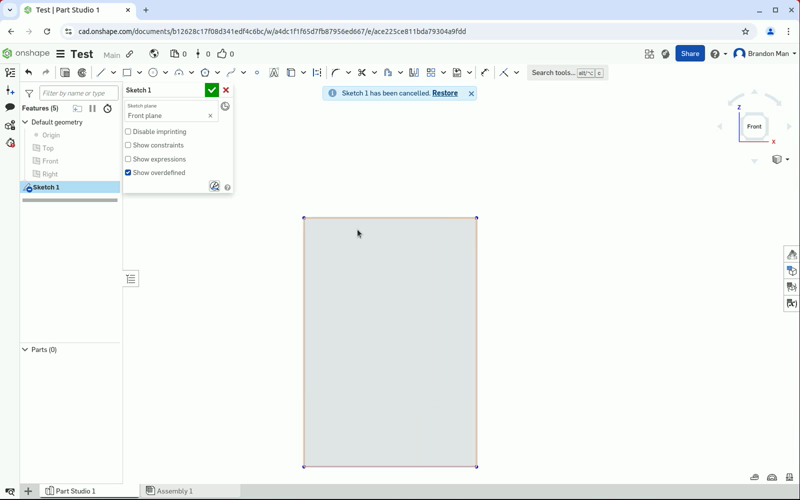
scroll(6)
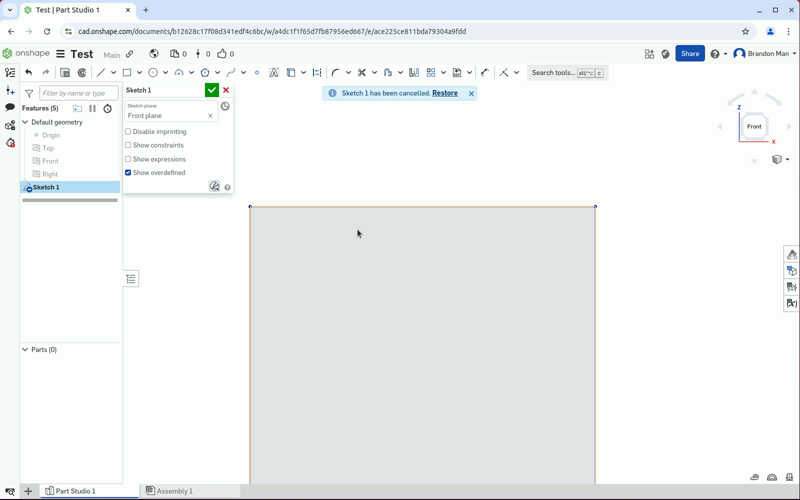
click(357, 229)
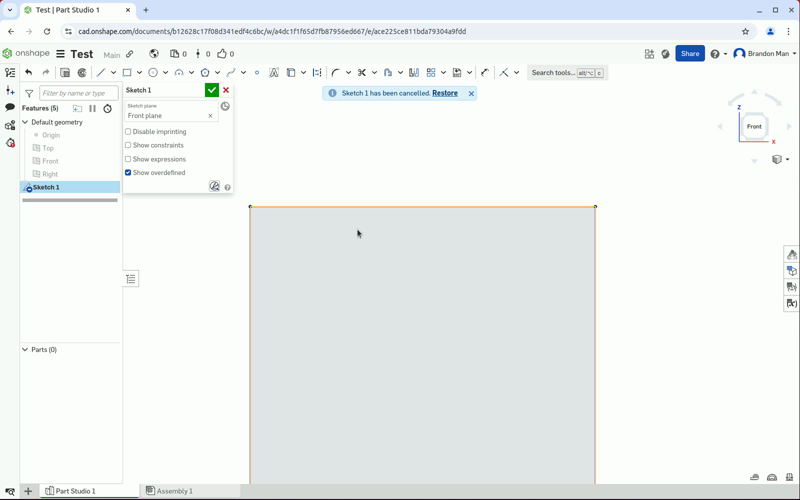
scroll(-6)
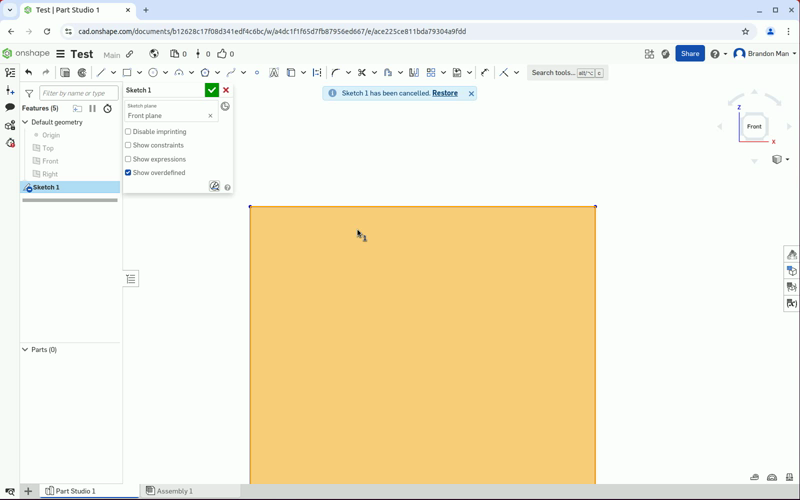
scroll(-6)
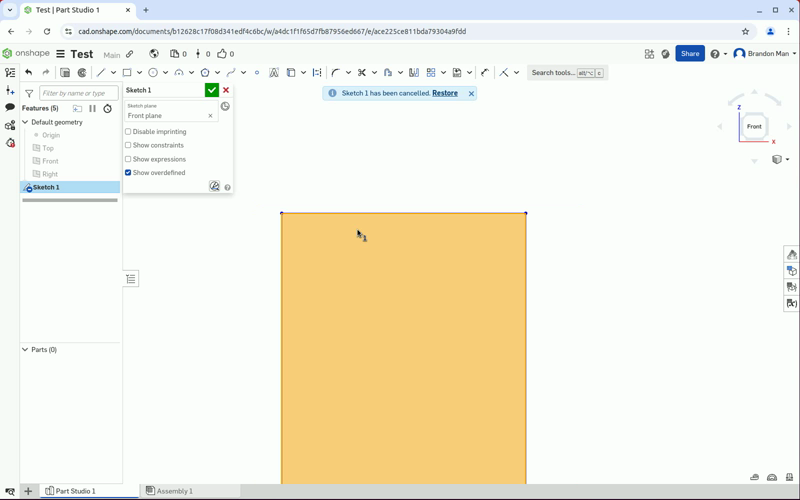
scroll(-6)
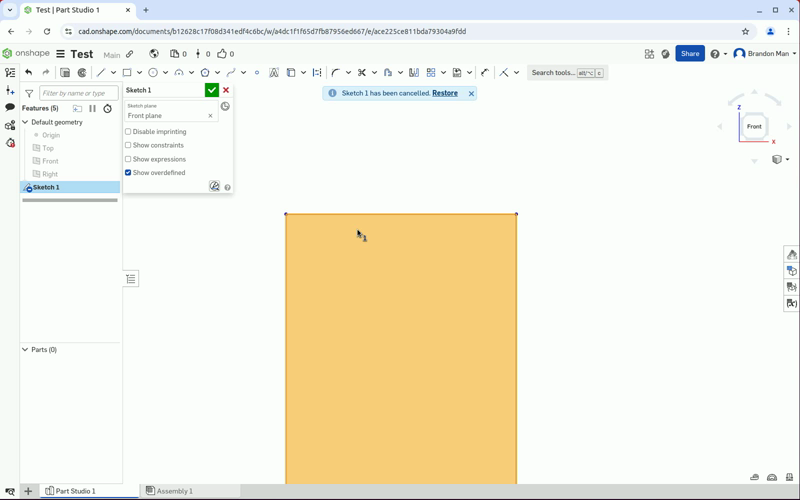
scroll(-6)
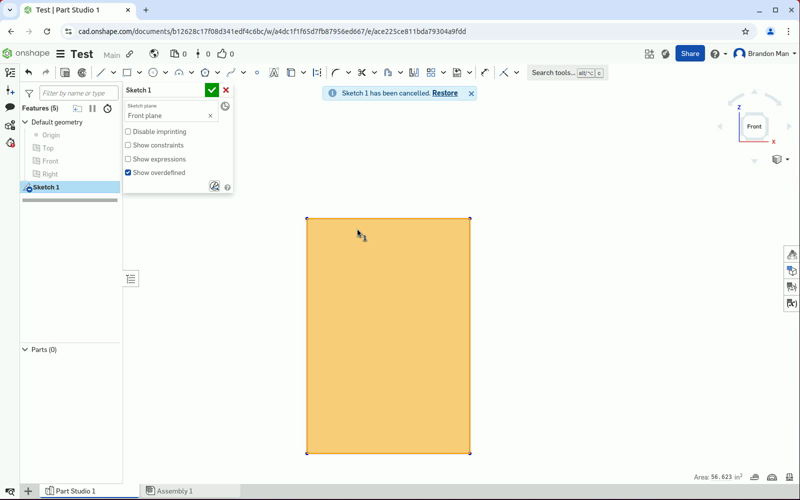
scroll(-6)
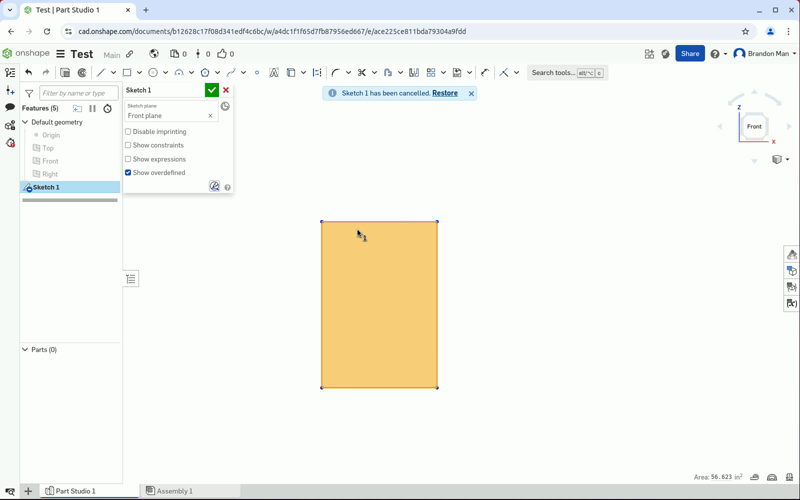
scroll(-6)
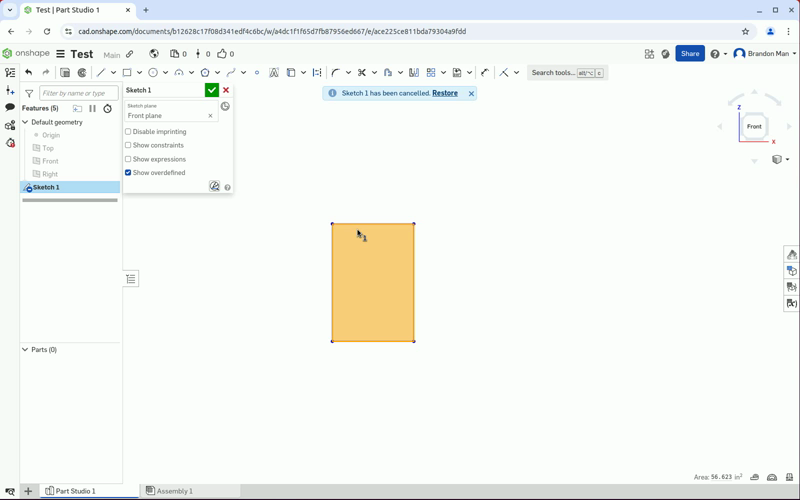
scroll(-6)
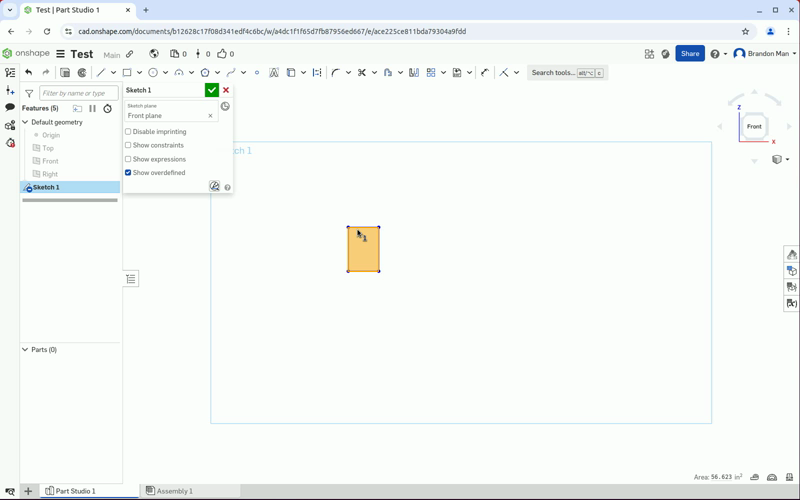
mouse_move(73, 352)
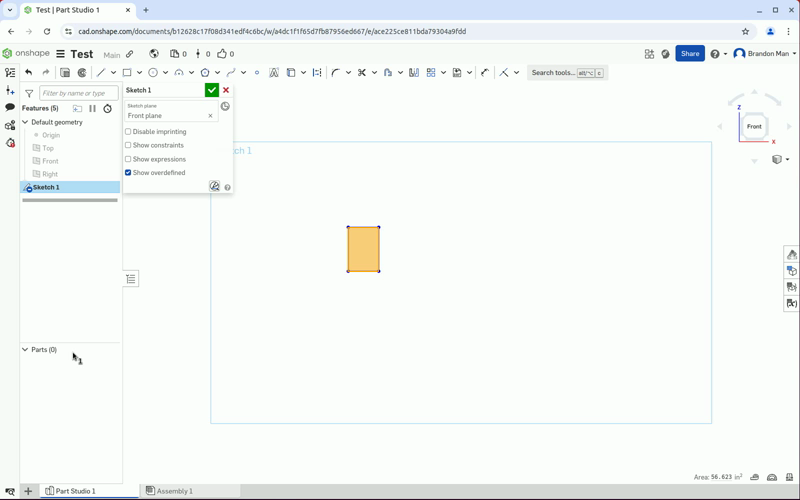
key(shift+y)
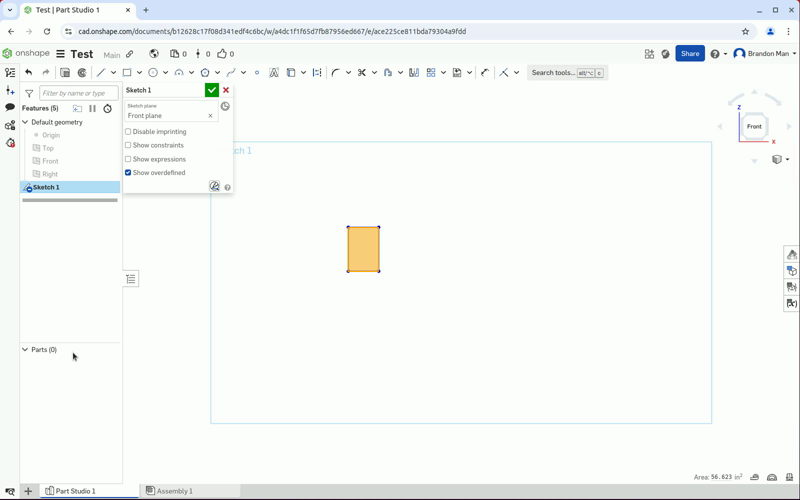
key(shift+e)
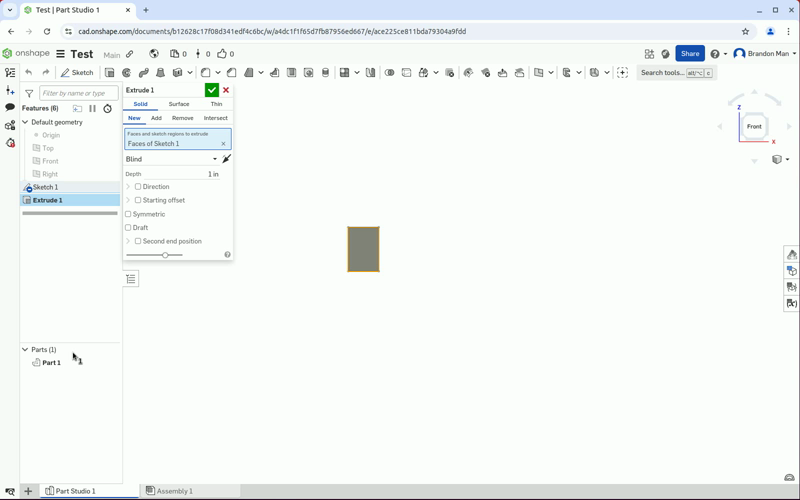
mouse_move(143, 106)
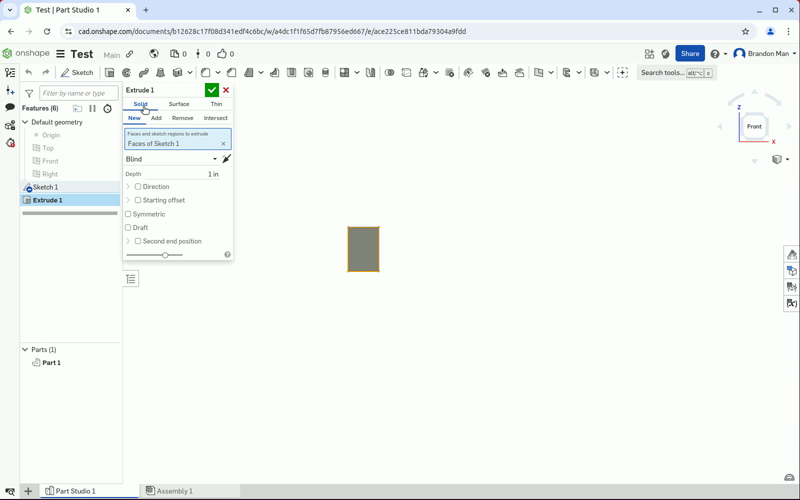
click(143, 106)
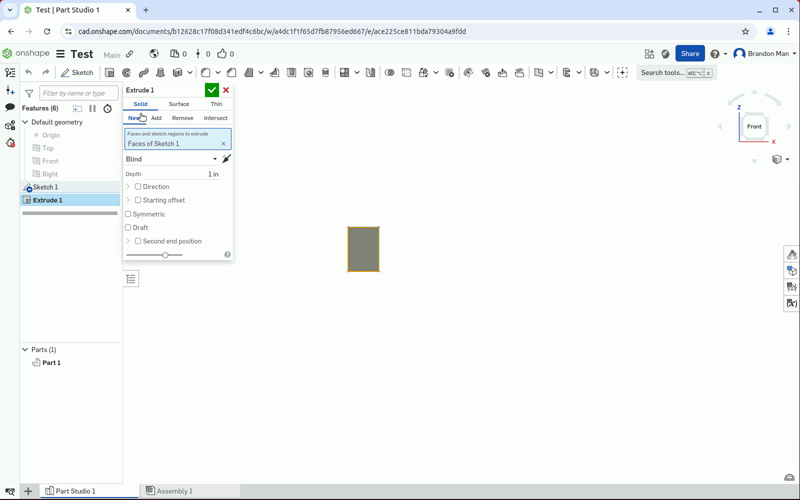
mouse_move(137, 120)
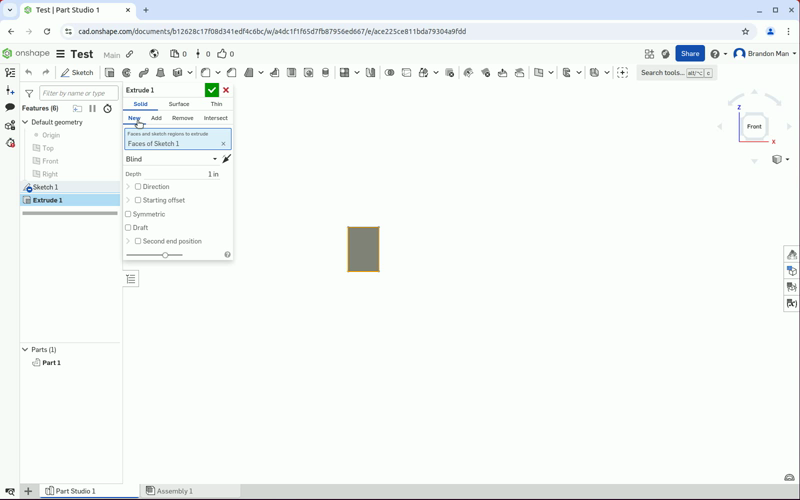
click(137, 120)
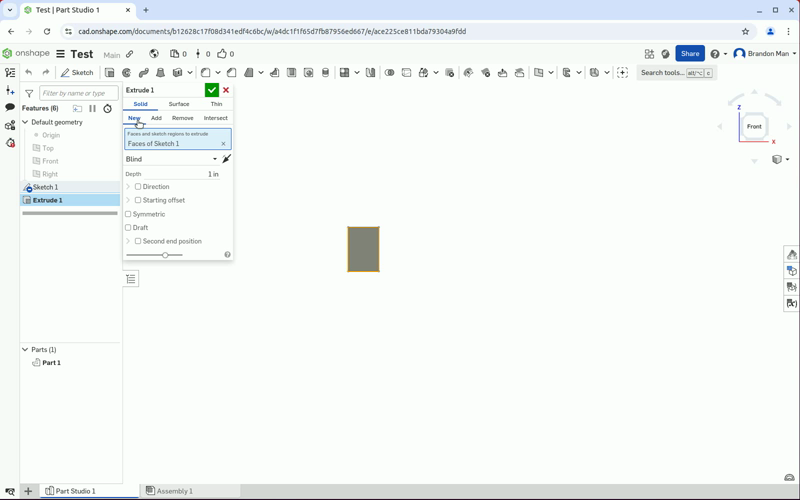
key(tab, 4)
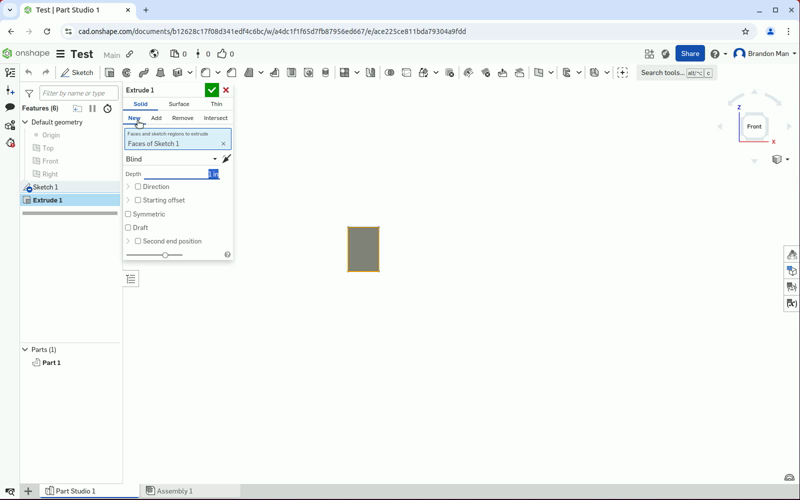
text(4.814)
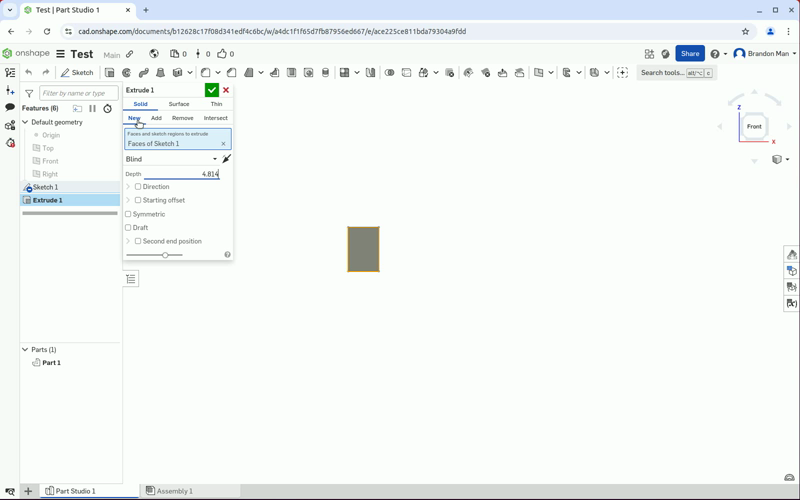
key(enter)
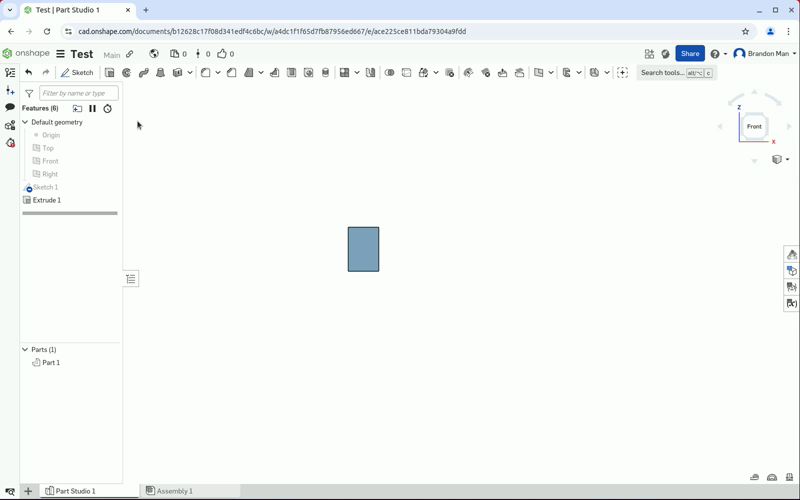
key(shift+h)
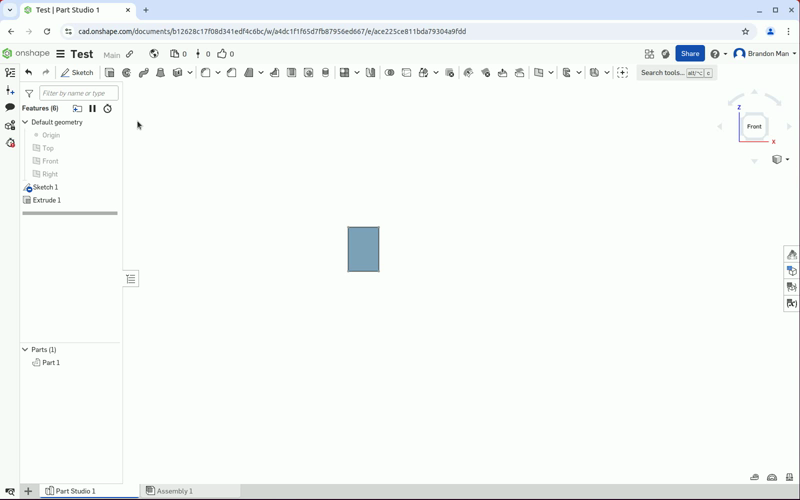
key(shift+h)
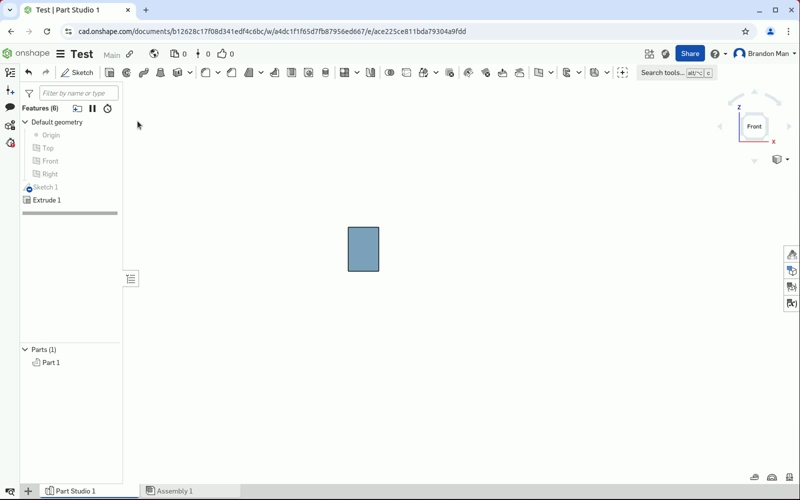
mouse_move(73, 189)
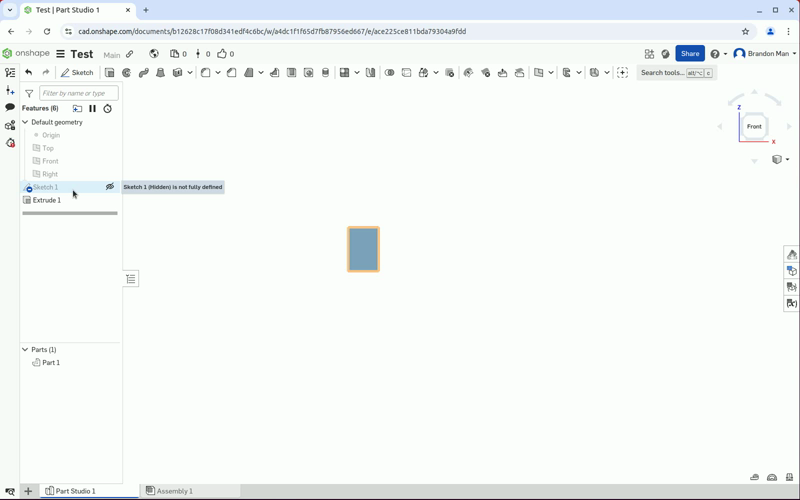
click(73, 189)
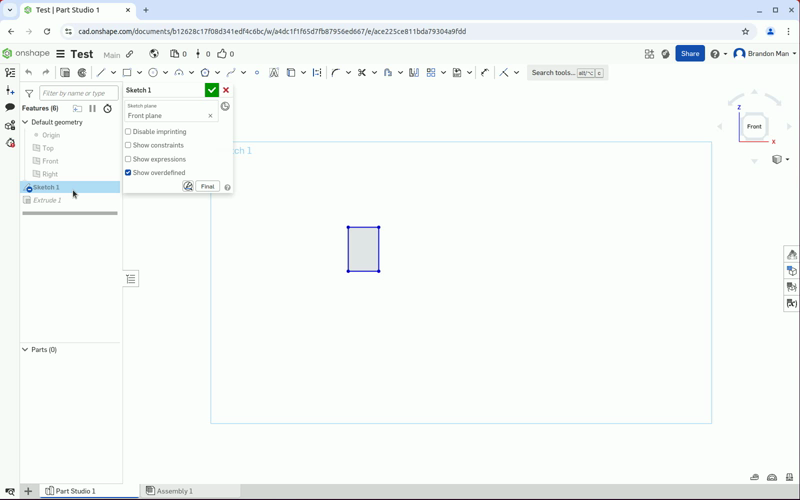
mouse_move(229, 92)
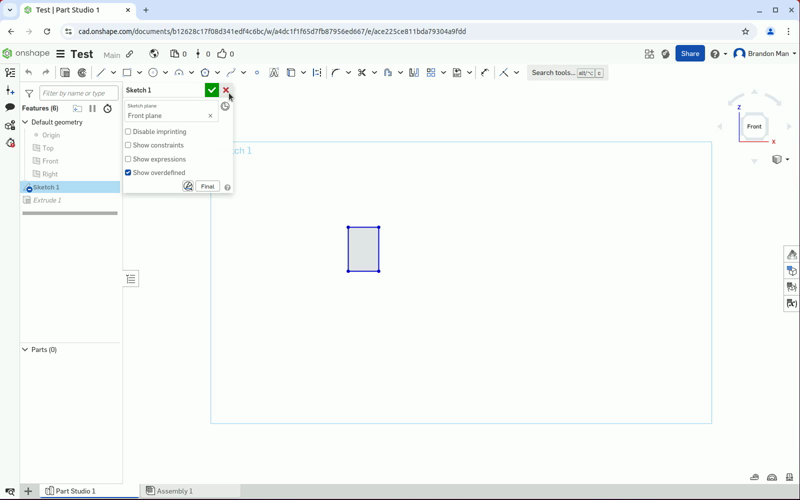
click(229, 92)
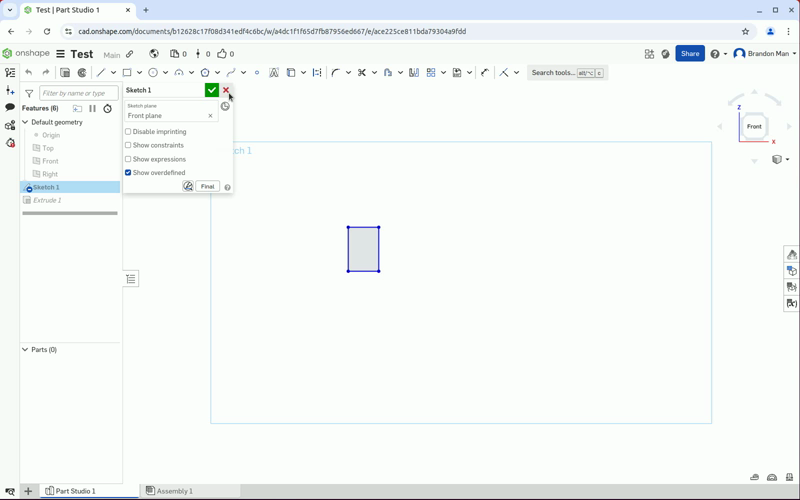
key(shift+s)
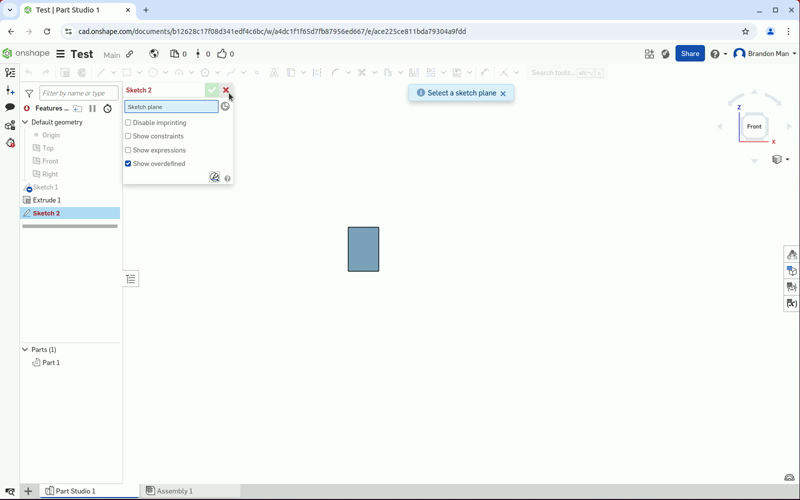
mouse_move(73, 163)
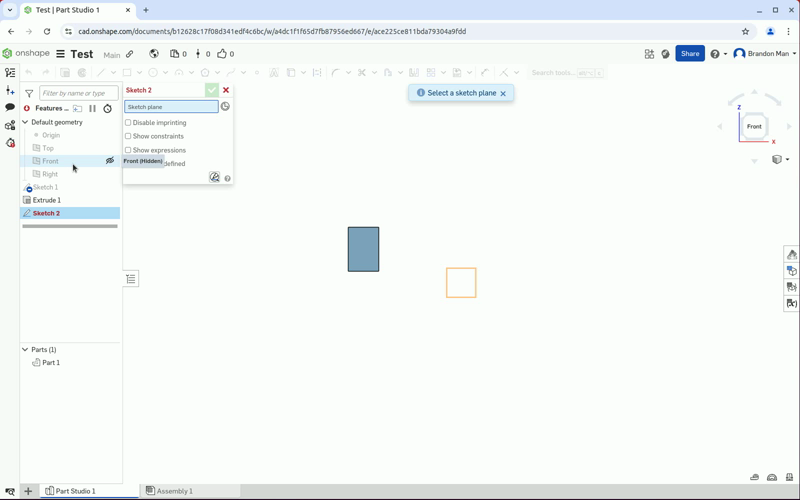
click(73, 163)
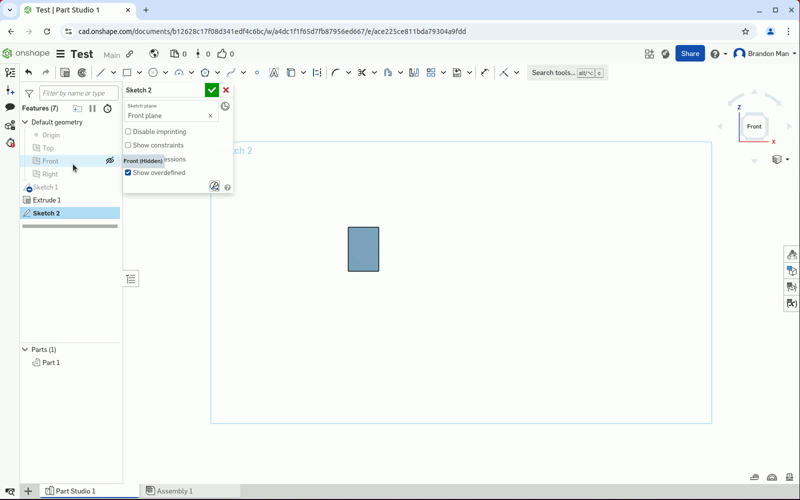
mouse_move(73, 352)
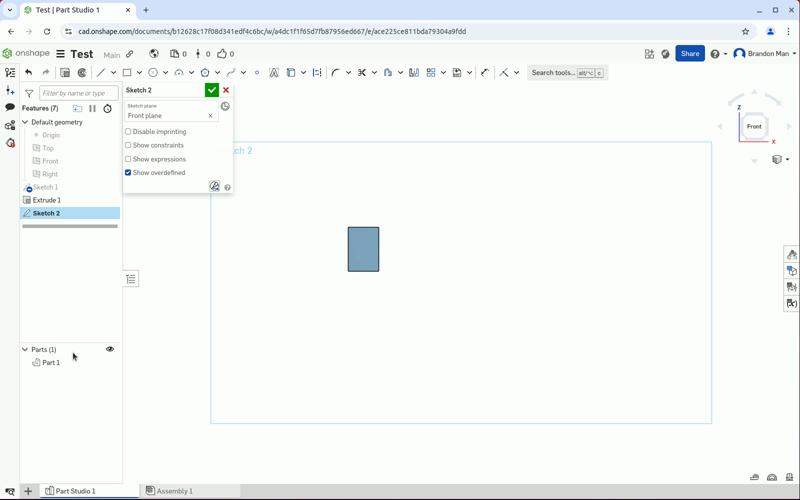
key(y)
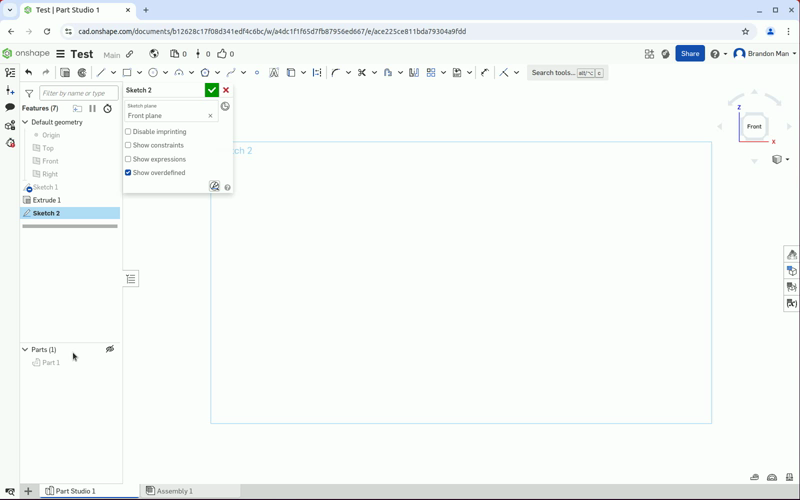
key(l)
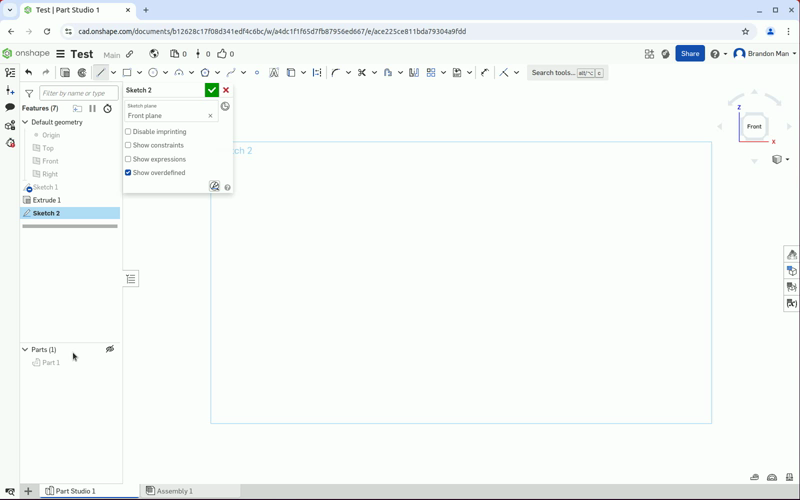
key_down(shift)
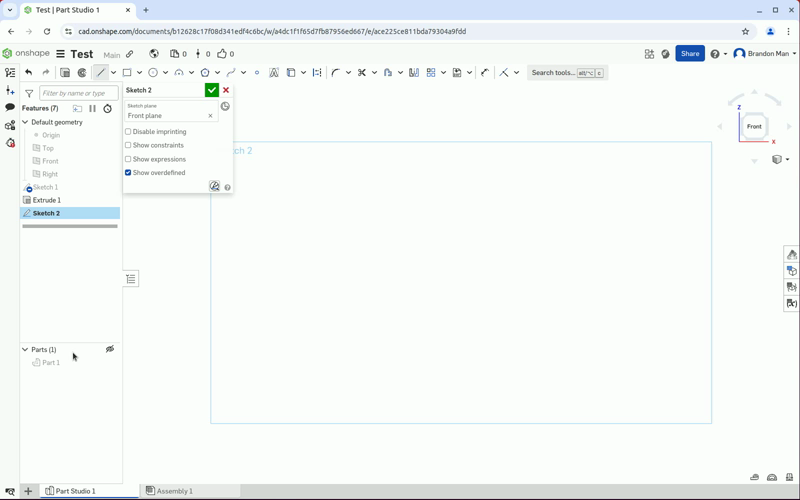
mouse_move(436, 266)
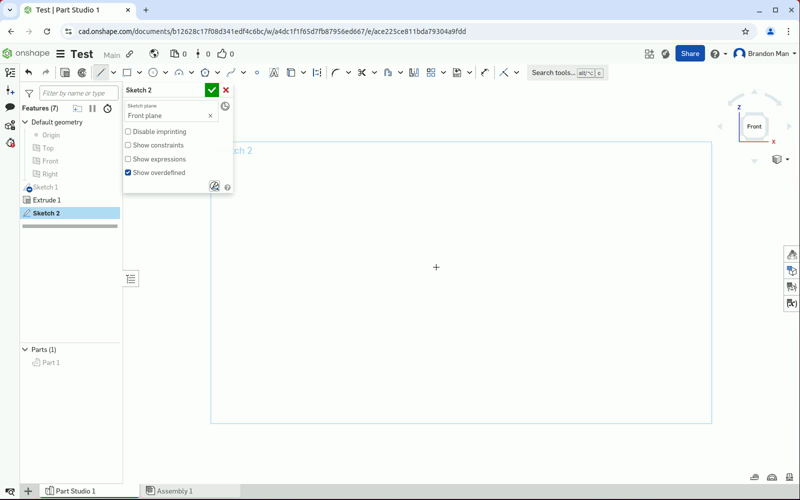
click(436, 266)
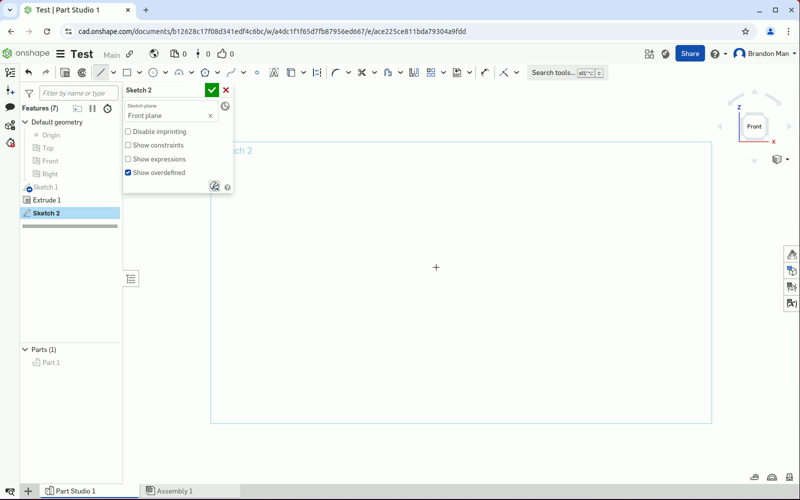
key_up(shift)
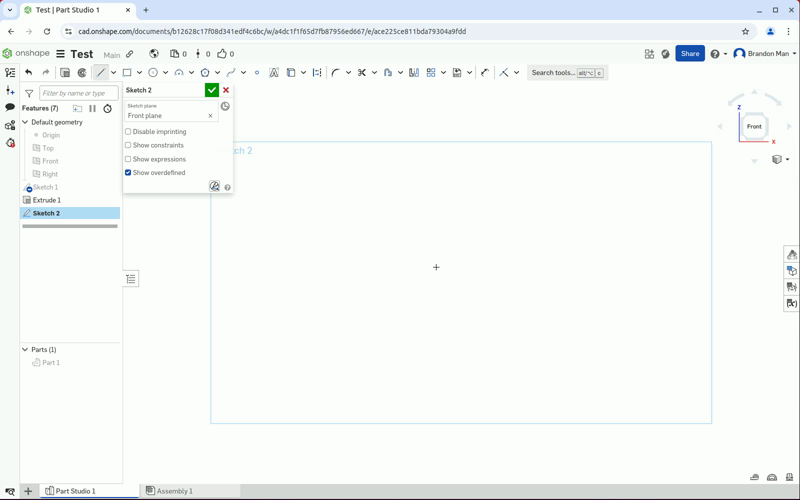
key_down(shift)
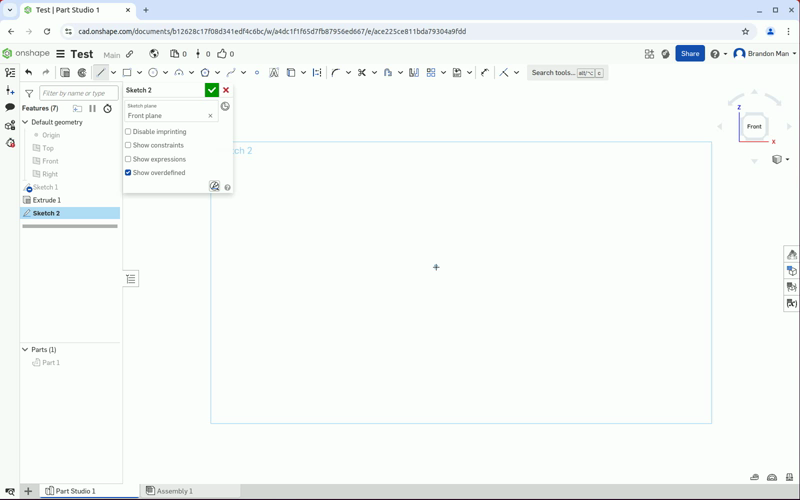
mouse_move(466, 266)
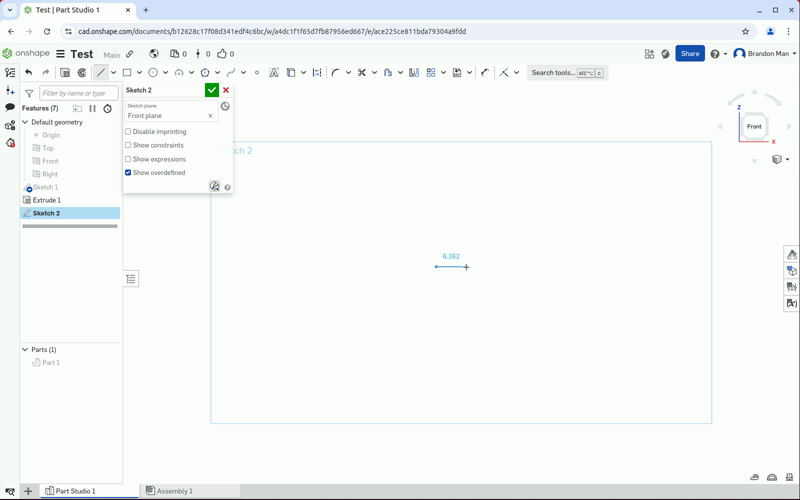
mouse_move(475, 266)
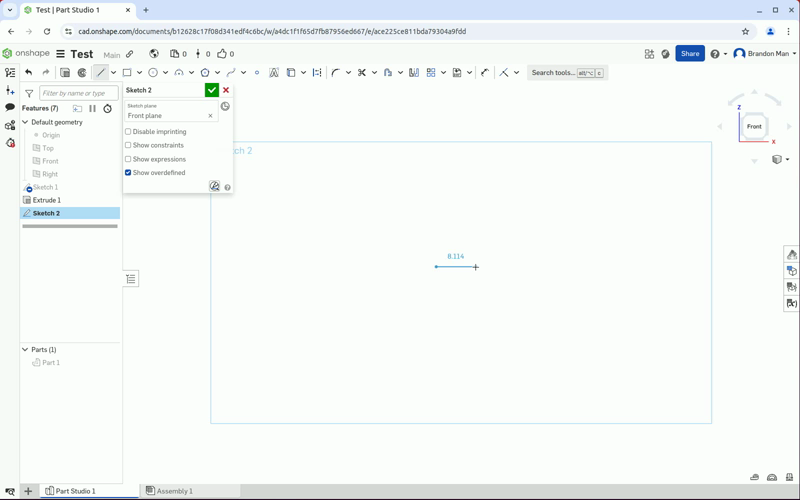
click(475, 266)
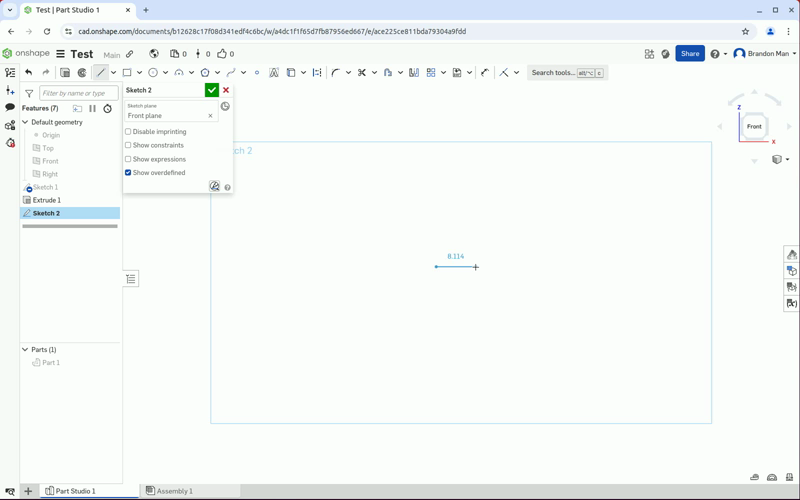
key_up(shift)
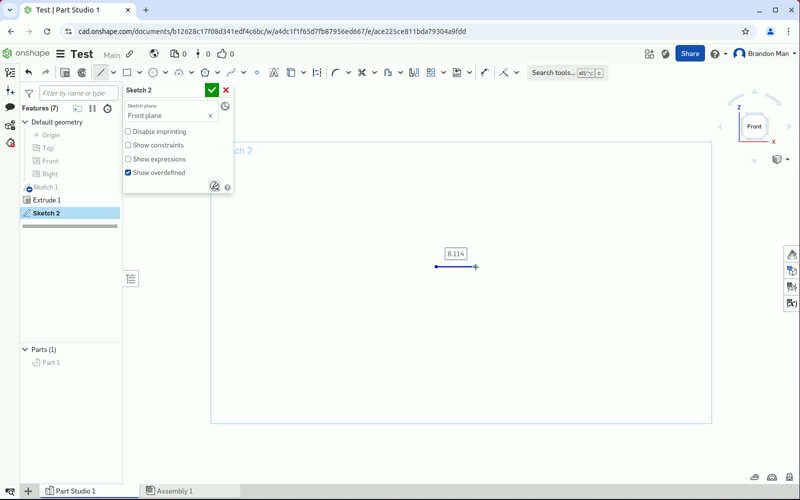
key_down(shift)
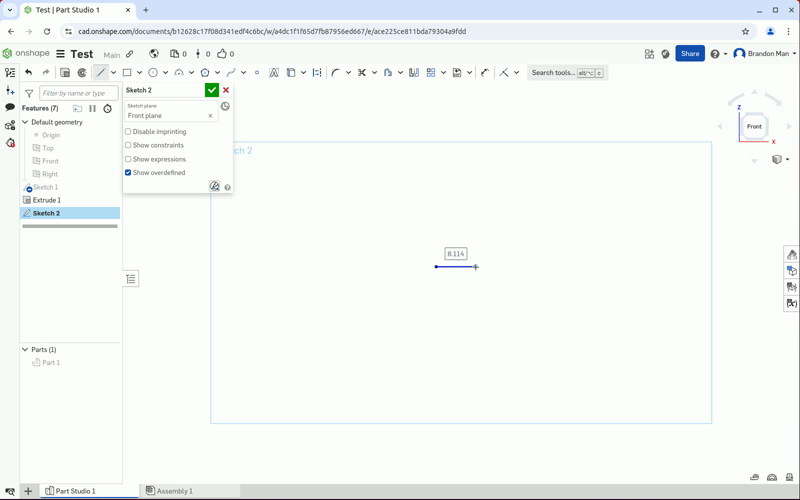
mouse_move(505, 266)
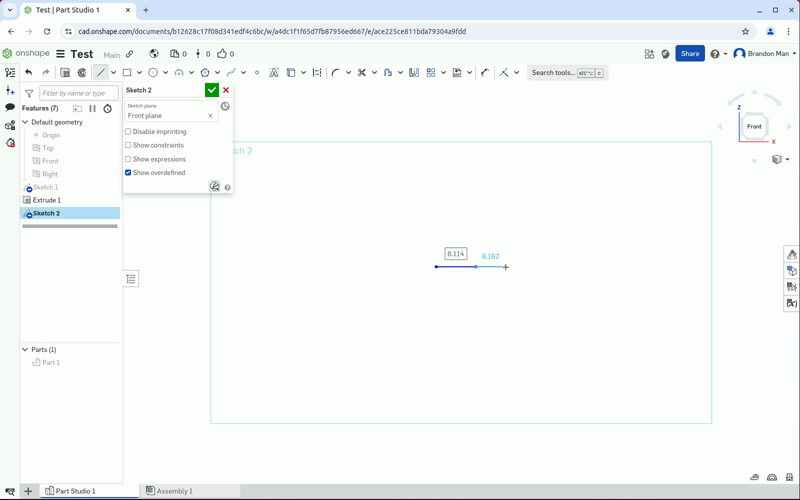
mouse_move(475, 215)
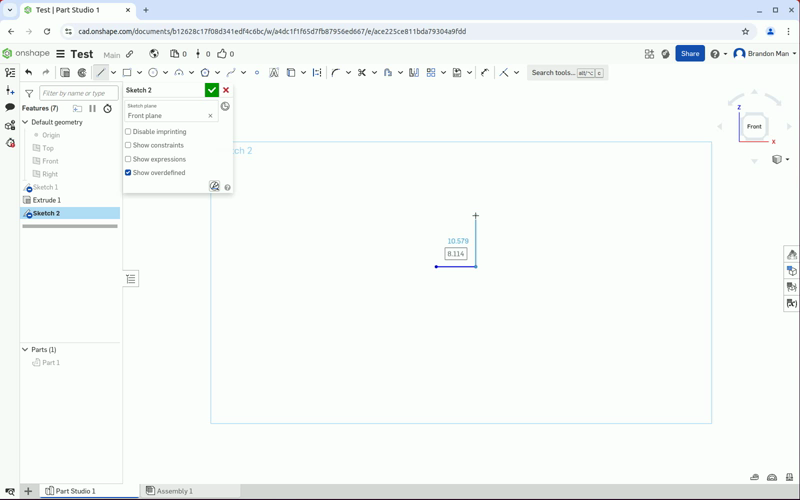
click(475, 215)
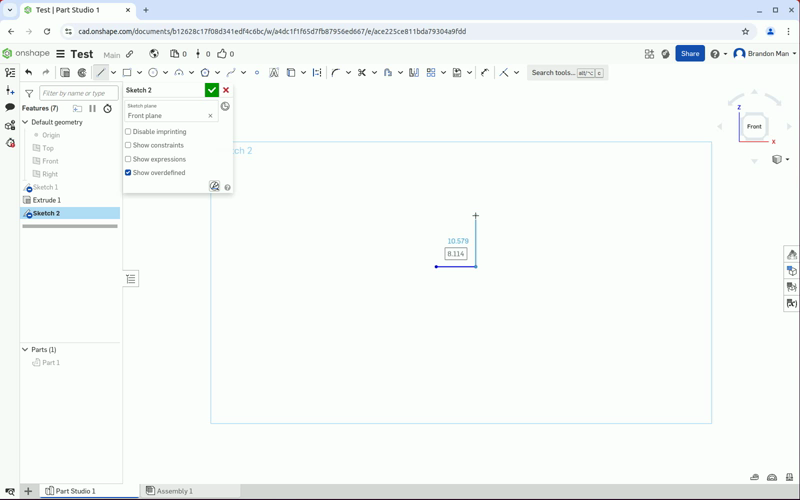
key_up(shift)
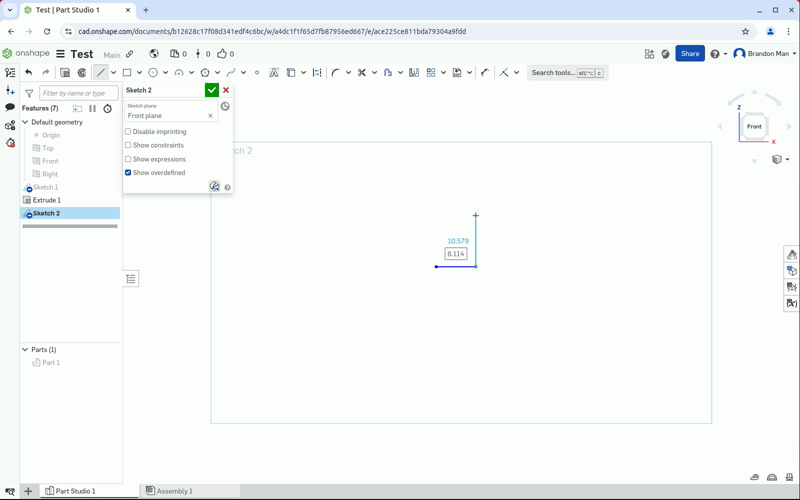
key_down(shift)
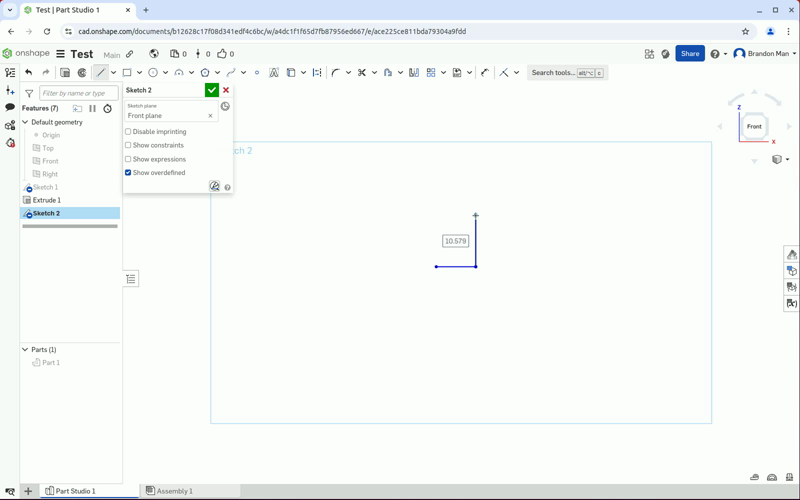
mouse_move(505, 215)
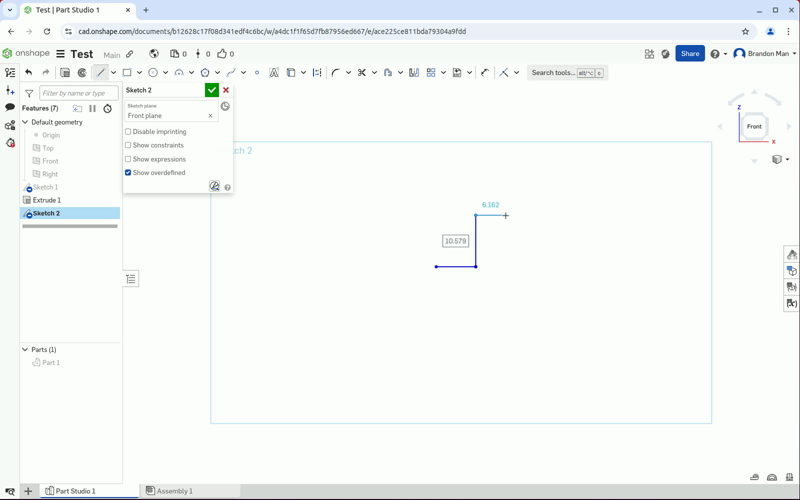
mouse_move(436, 215)
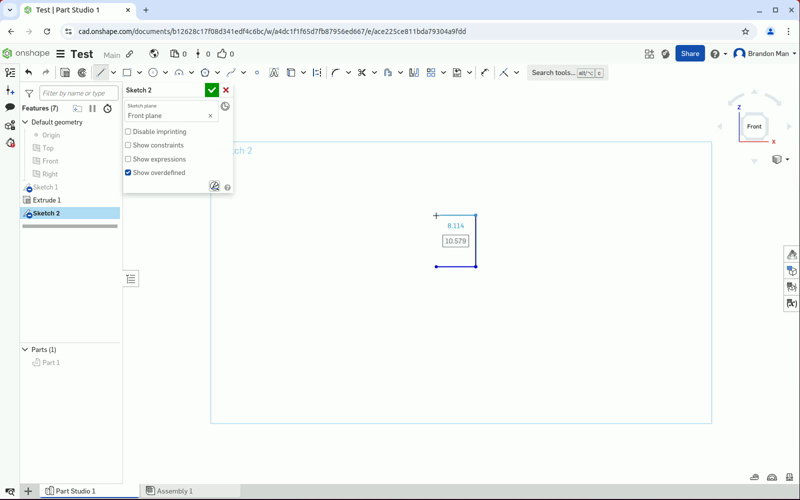
click(436, 215)
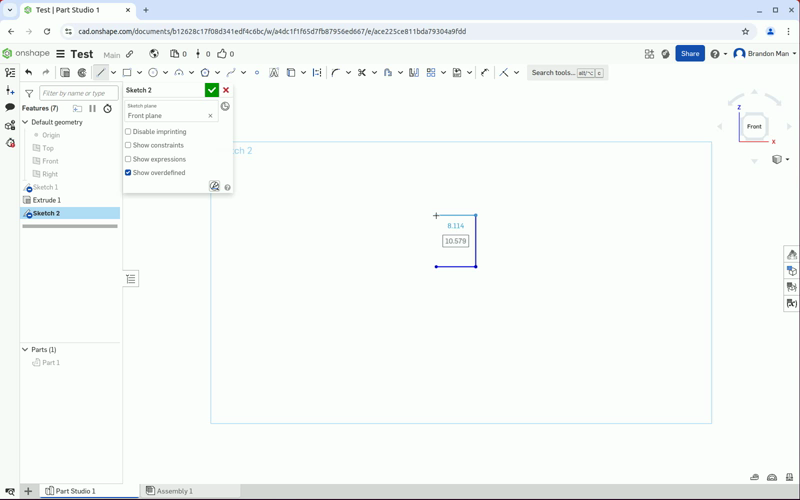
key_up(shift)
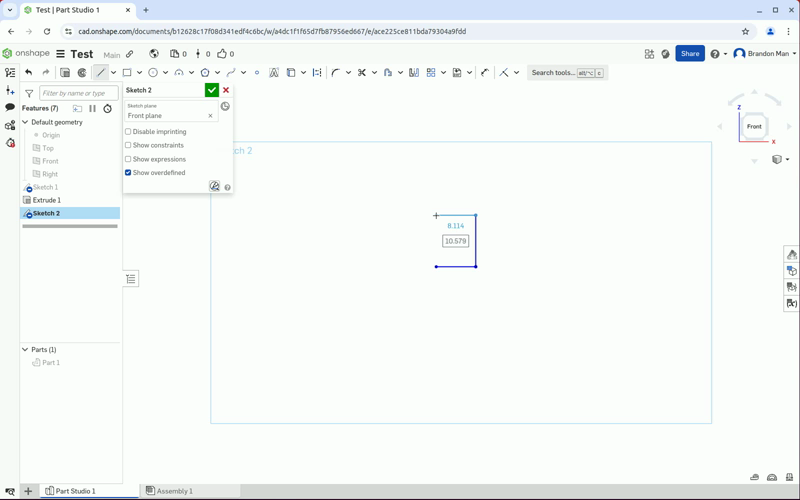
mouse_move(466, 215)
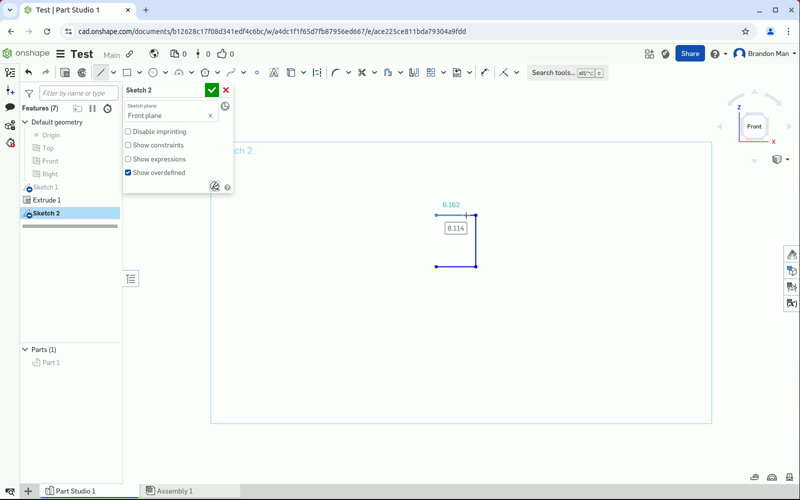
key_down(shift)
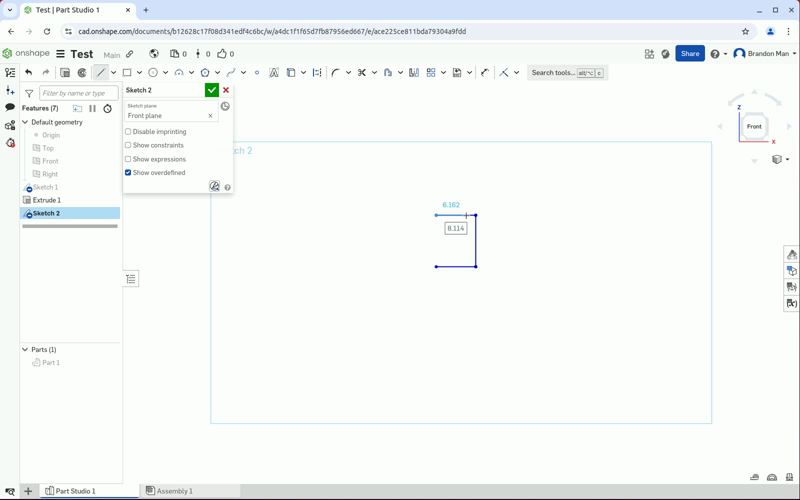
mouse_move(436, 266)
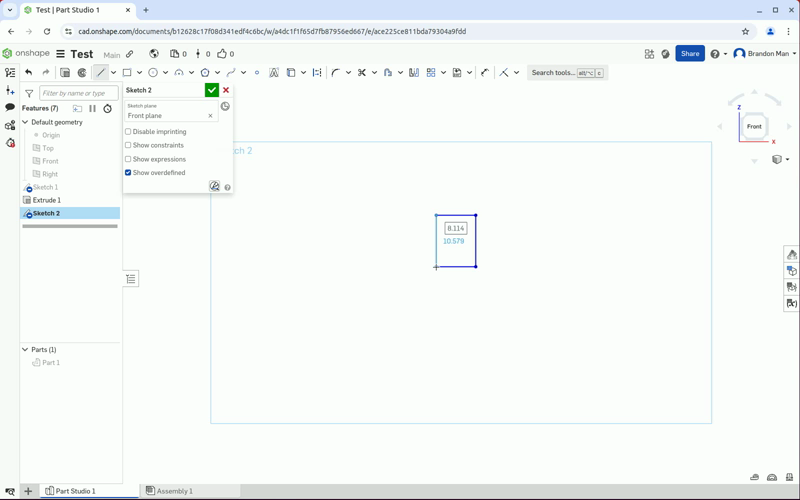
key_up(shift)
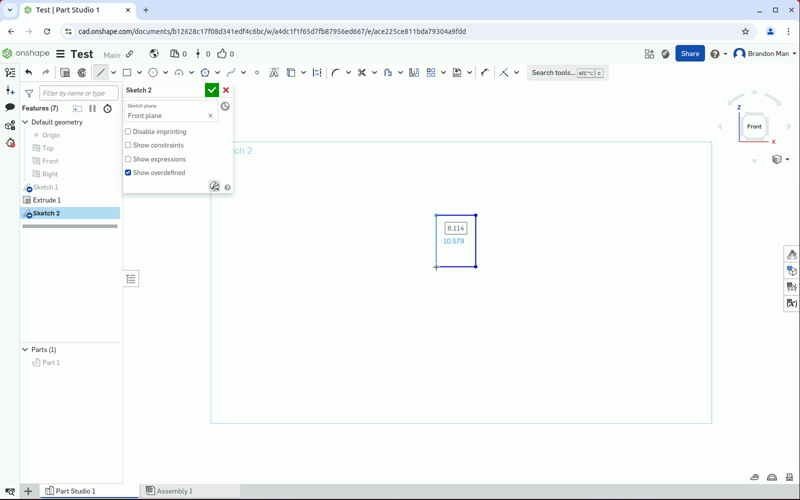
click(436, 266)
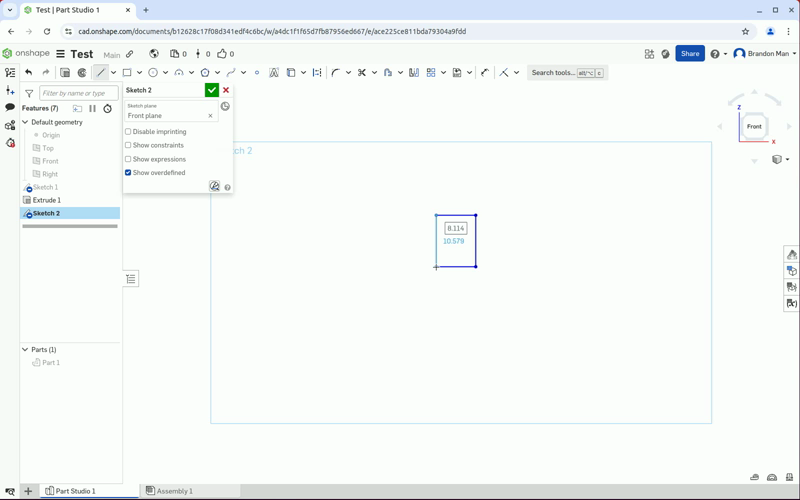
key(esc)
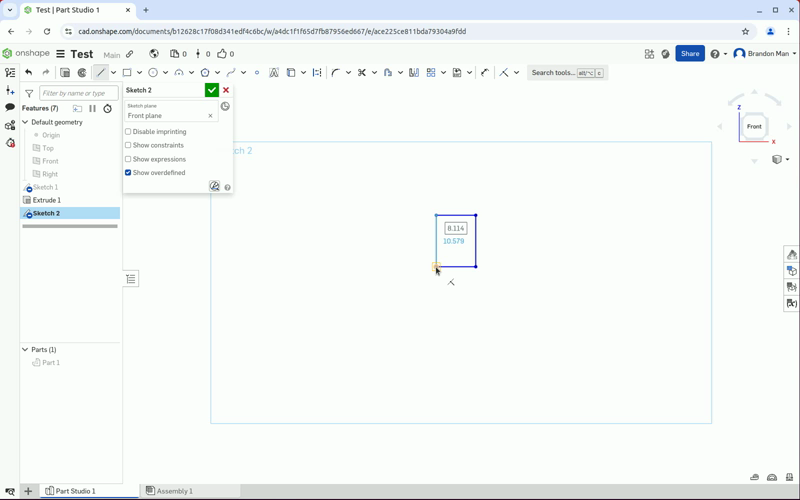
mouse_move(452, 219)
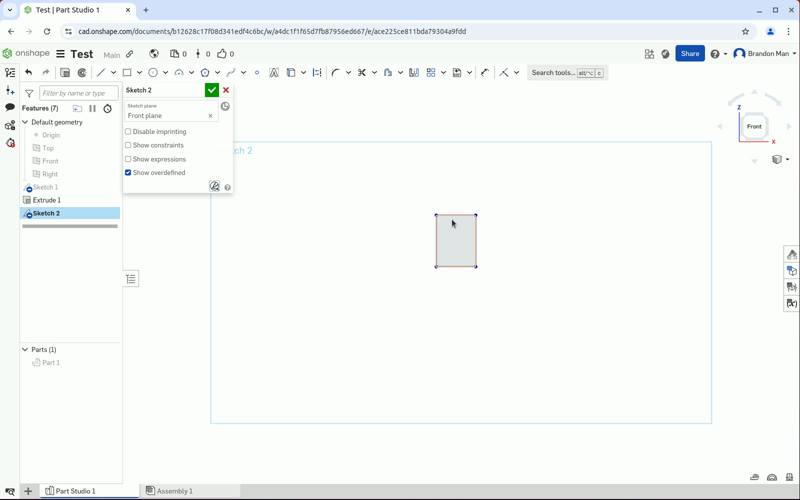
click(452, 219)
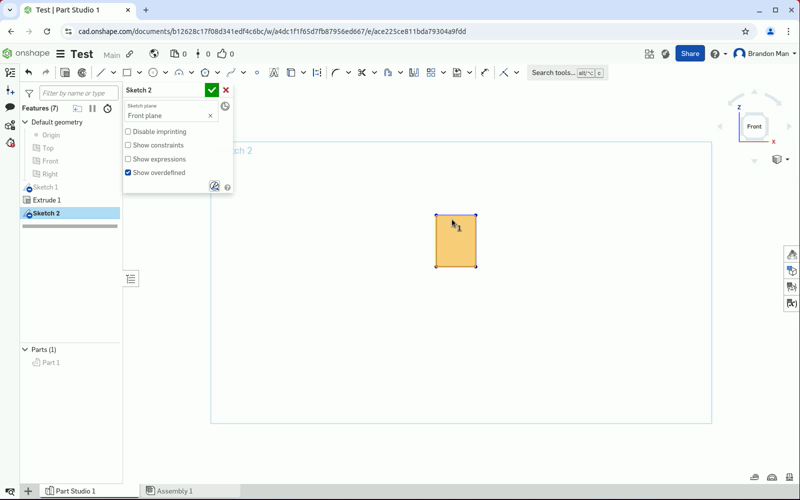
mouse_move(73, 352)
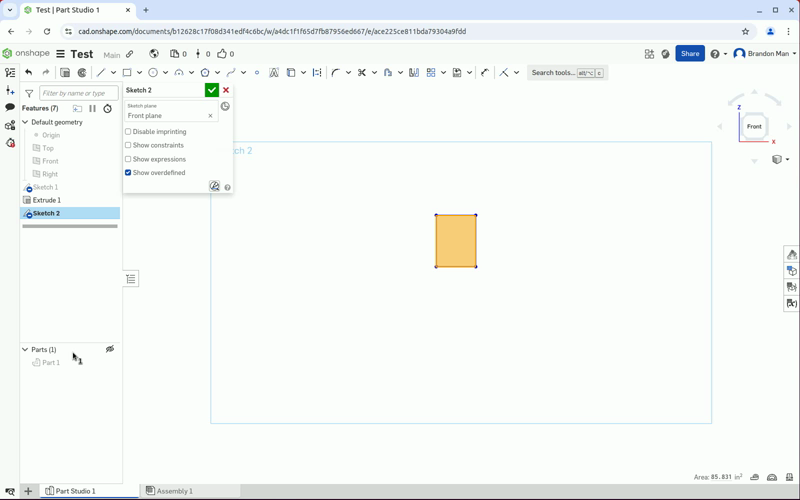
key(shift+y)
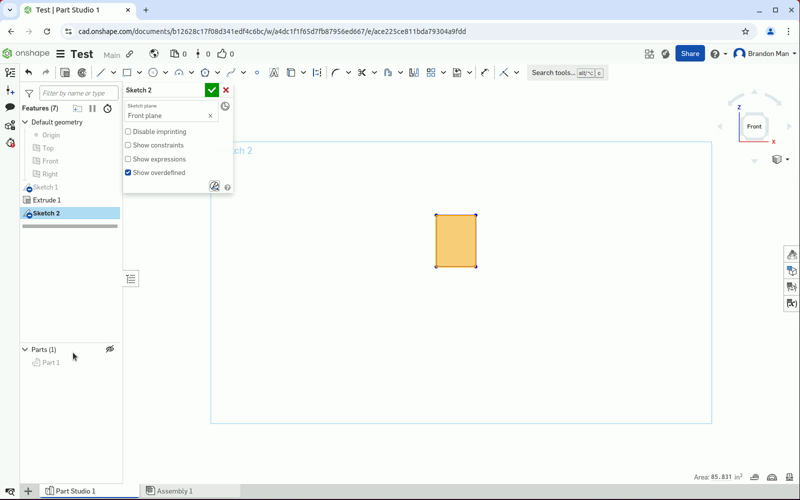
key(shift+e)
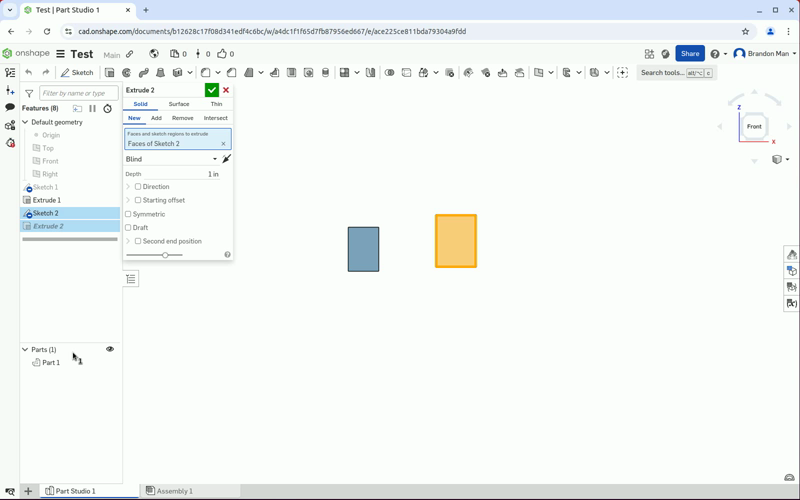
mouse_move(143, 106)
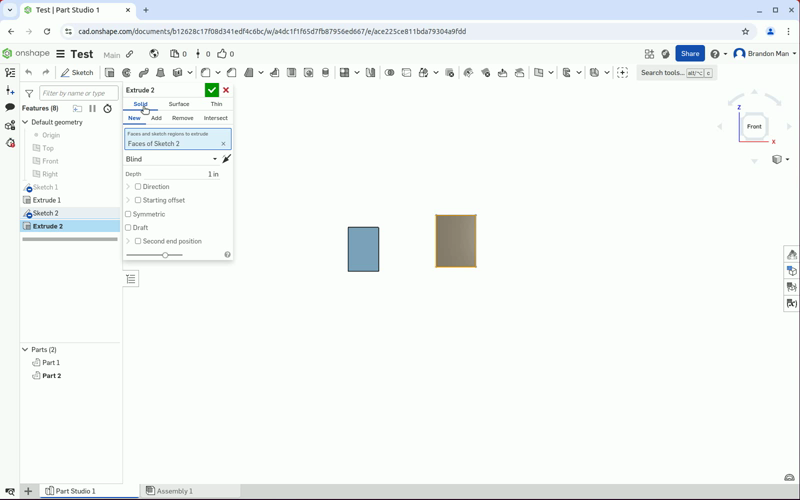
click(143, 106)
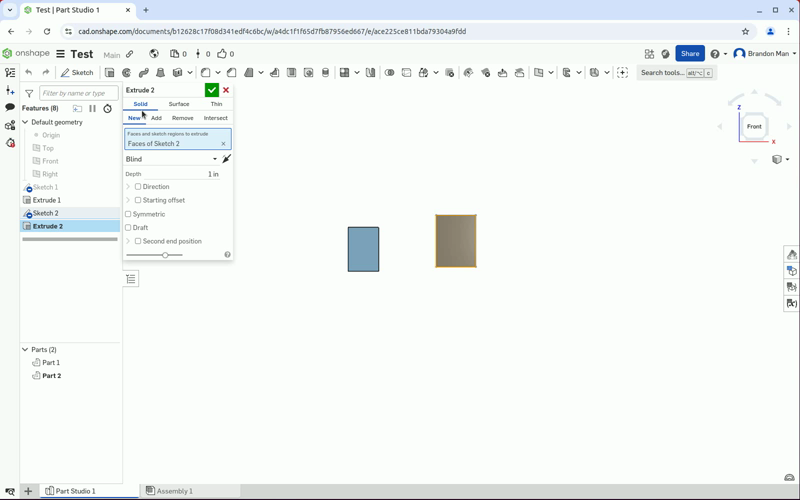
mouse_move(137, 120)
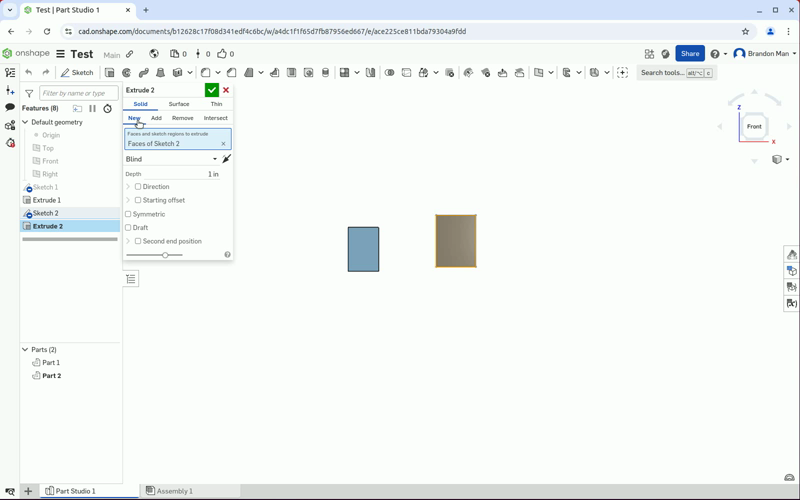
click(137, 120)
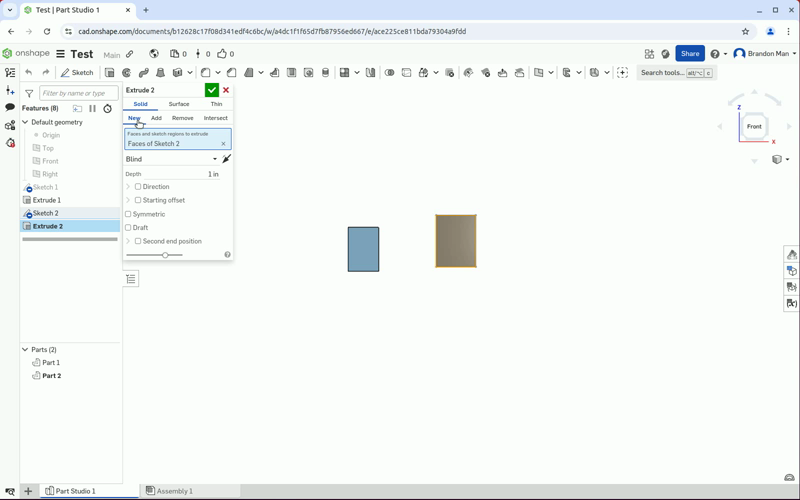
key(tab, 4)
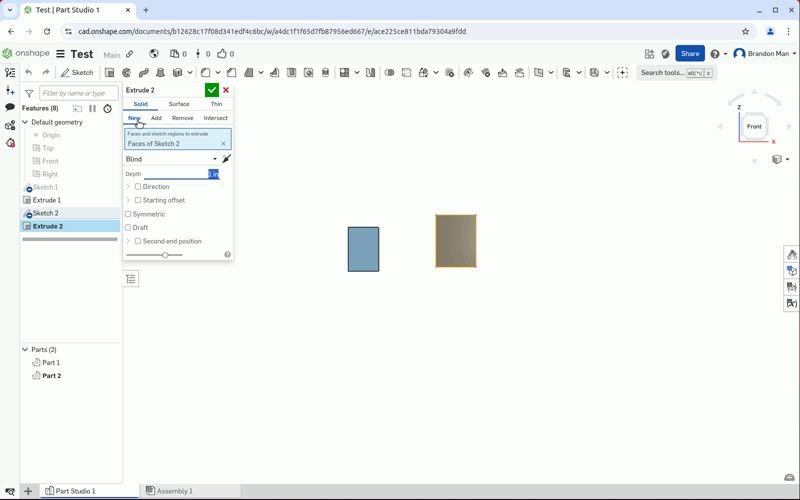
text(4.814)
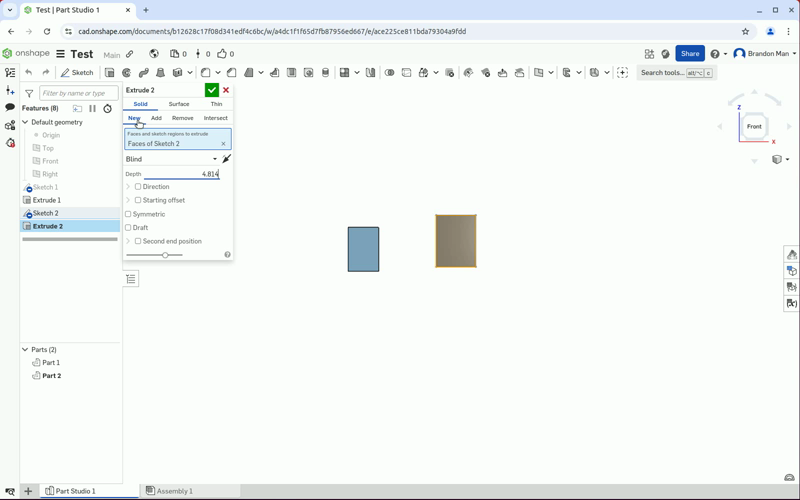
key(enter)
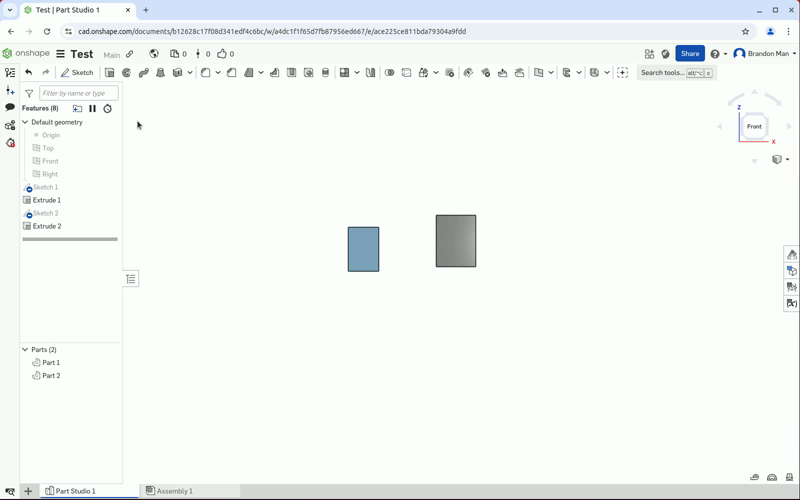
key(shift+h)
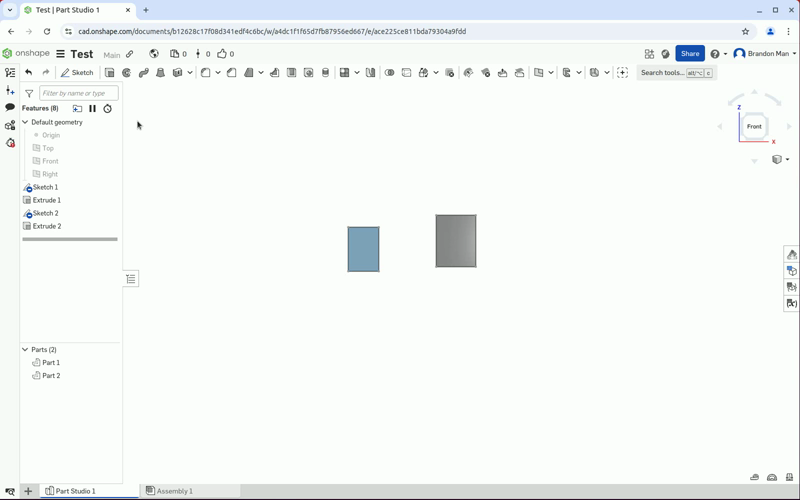
key(shift+h)
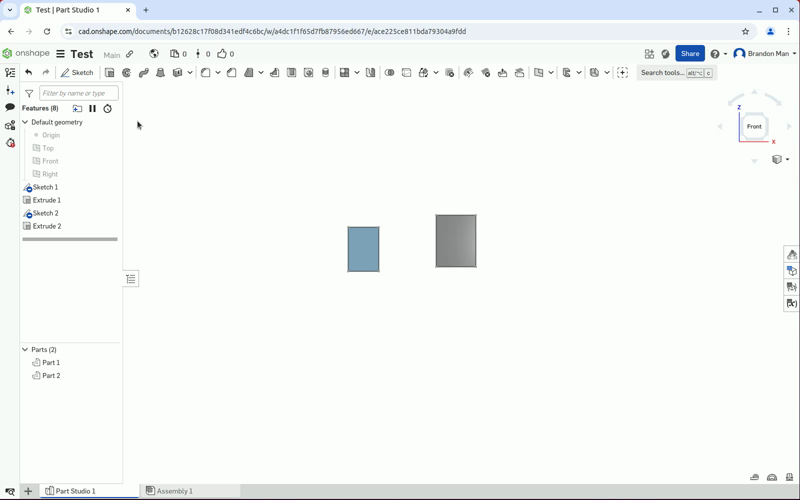
key(shift+7)
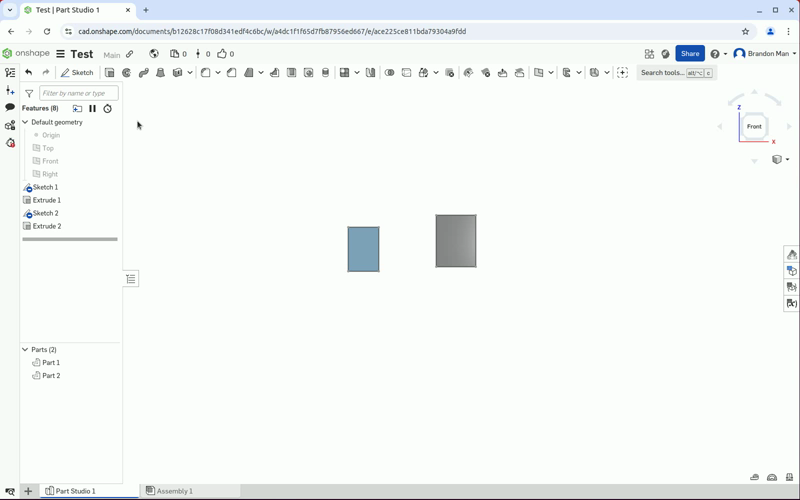
key(left, 2)
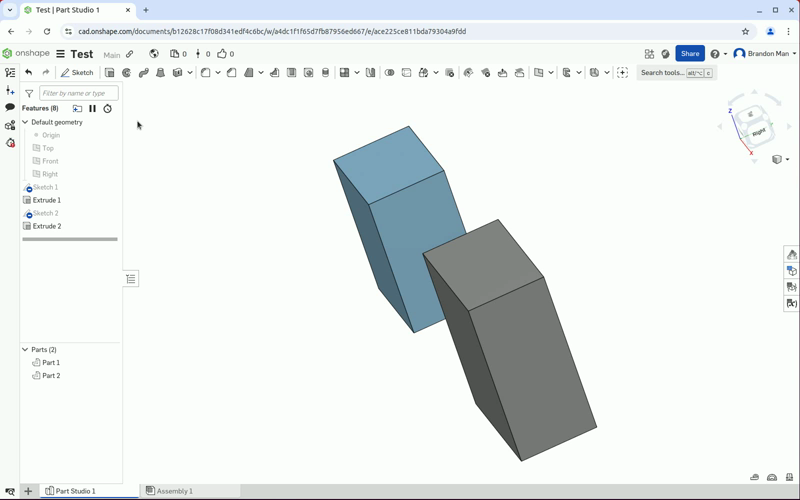
key(down, 2)
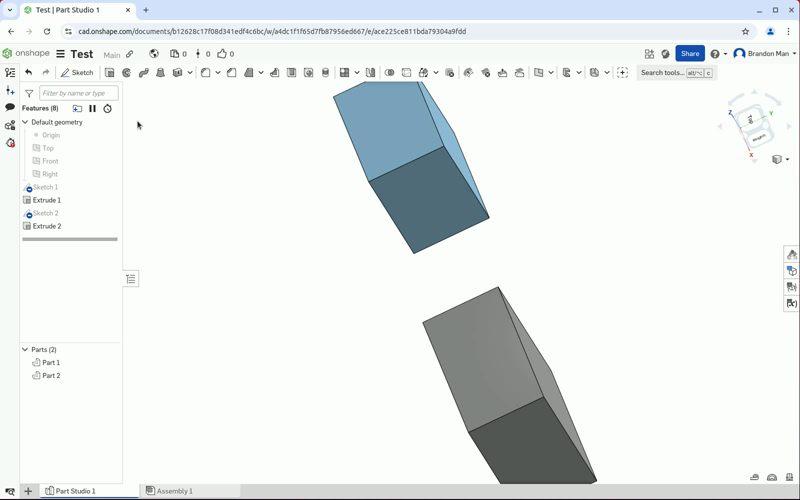
key(up, 2)
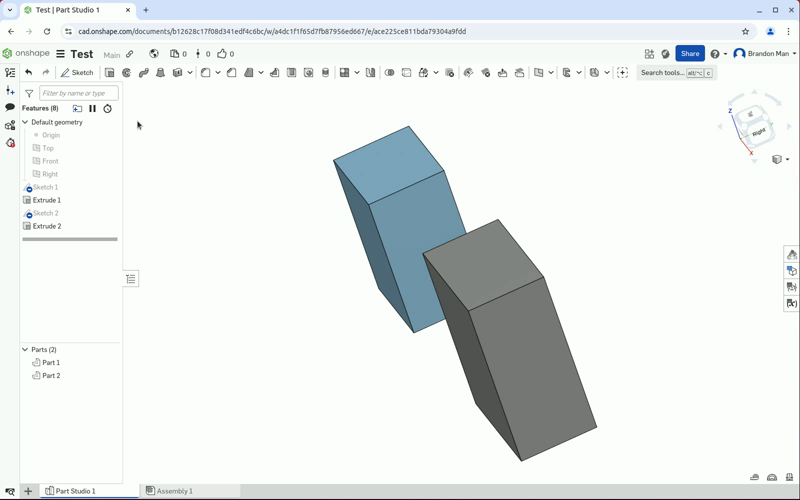
key(right, 2)
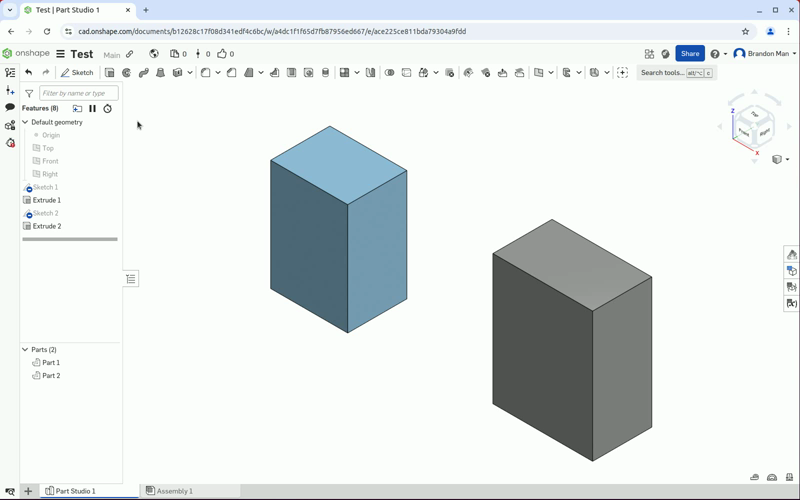
mouse_move(73, 189)
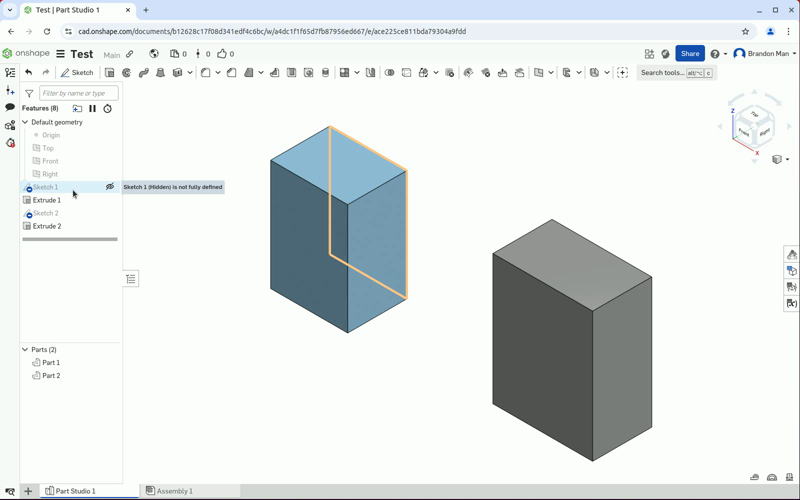
click(73, 189)